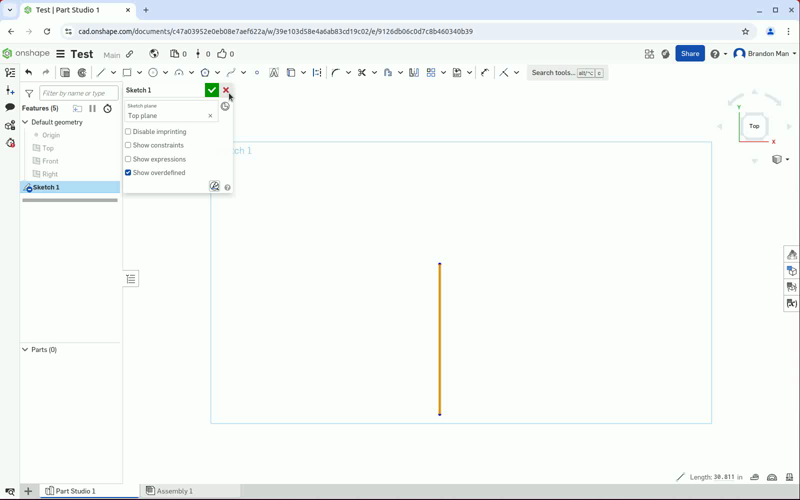
key(shift+h)
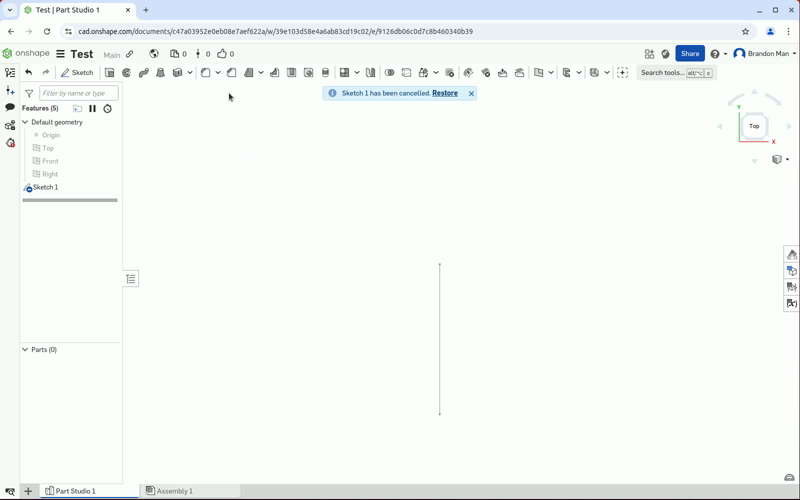
key(shift+s)
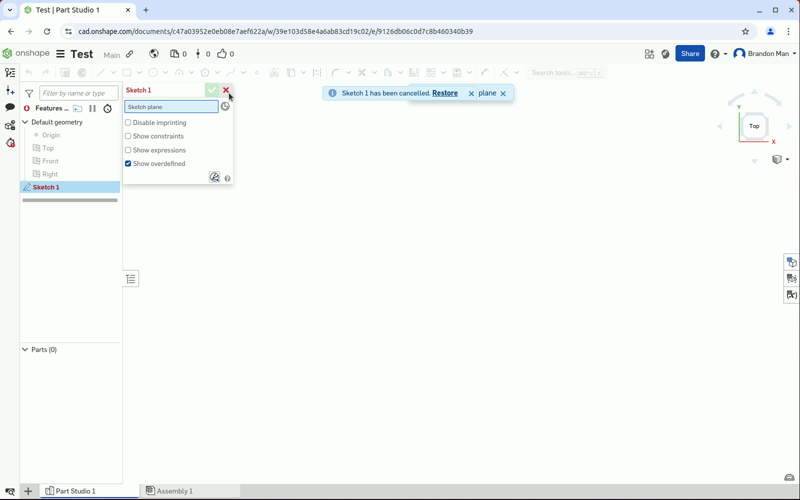
mouse_move(73, 150)
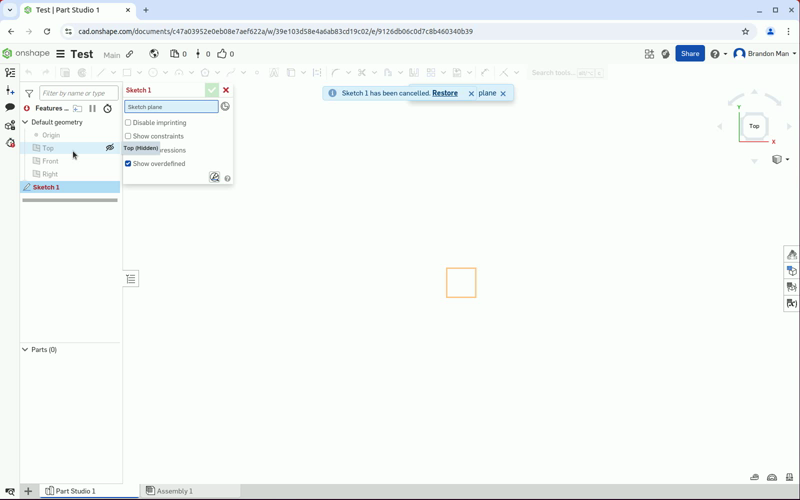
click(73, 150)
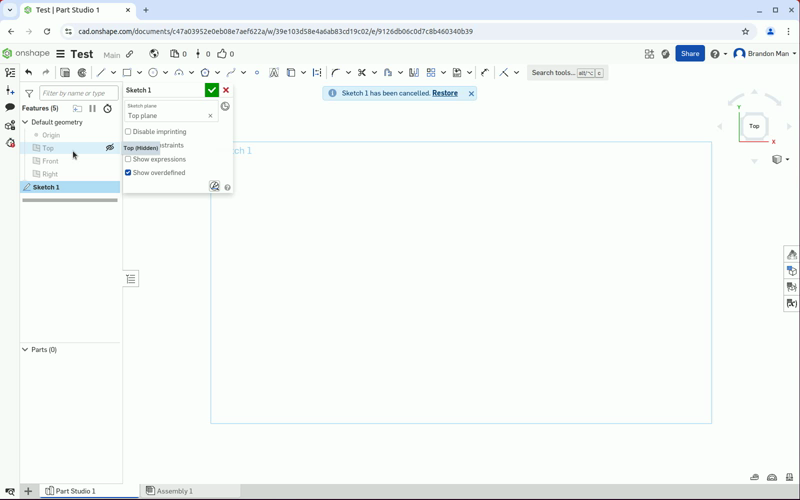
mouse_move(73, 352)
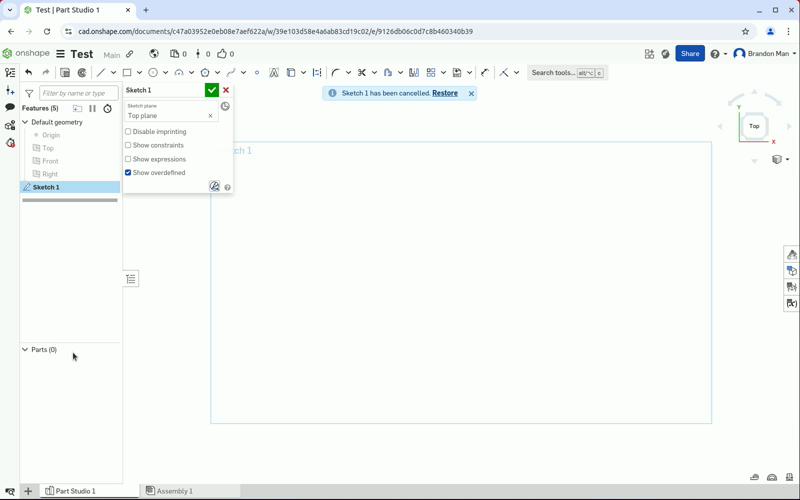
key(y)
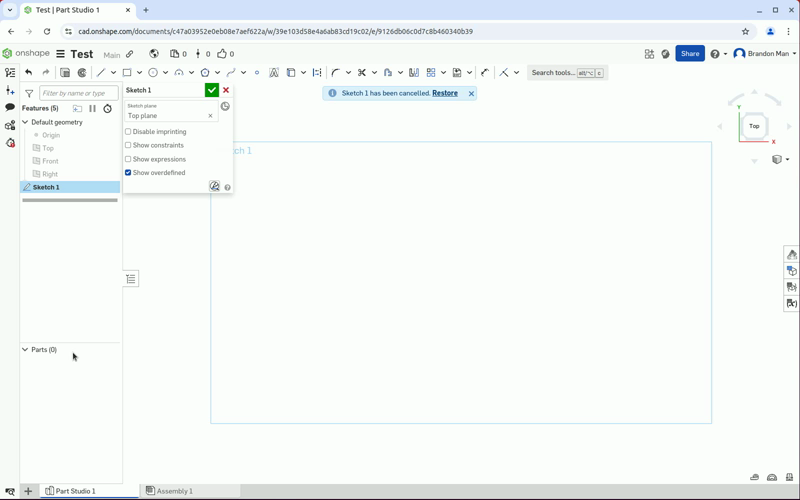
key(l)
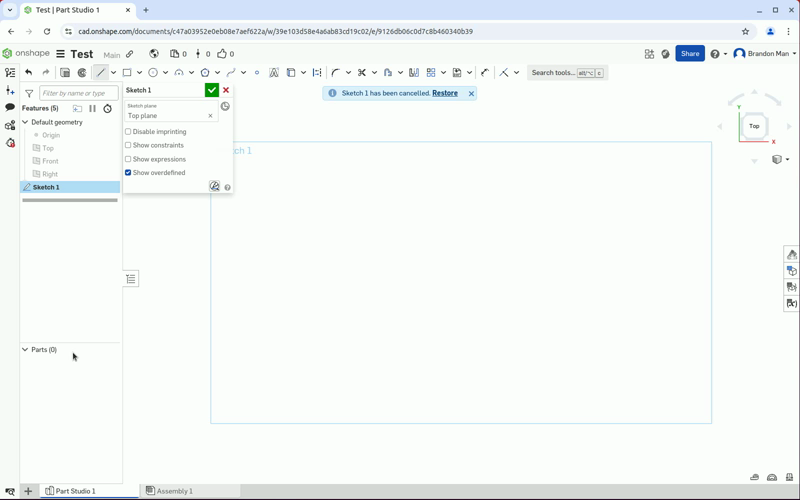
key_down(shift)
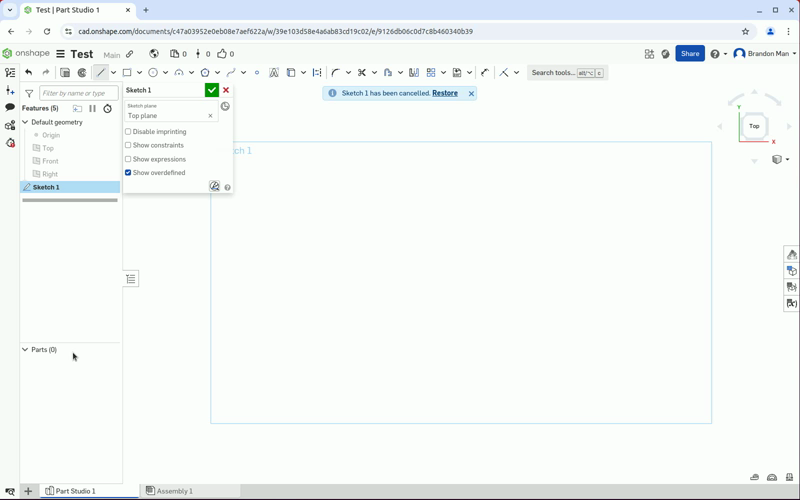
mouse_move(348, 327)
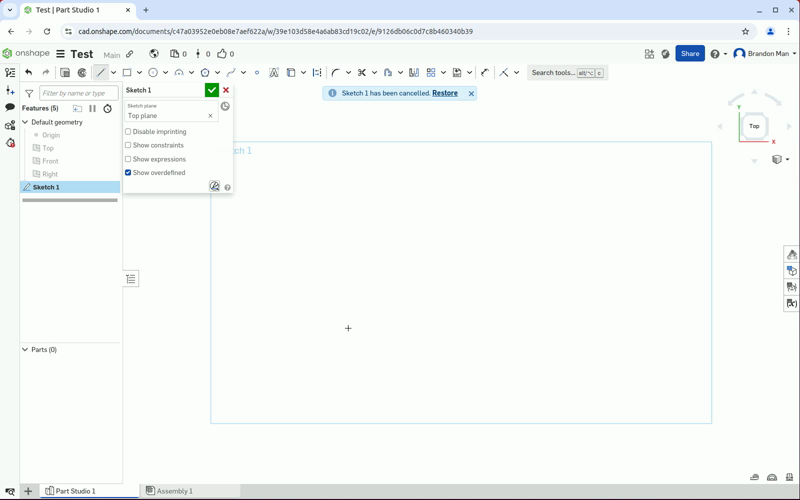
click(348, 327)
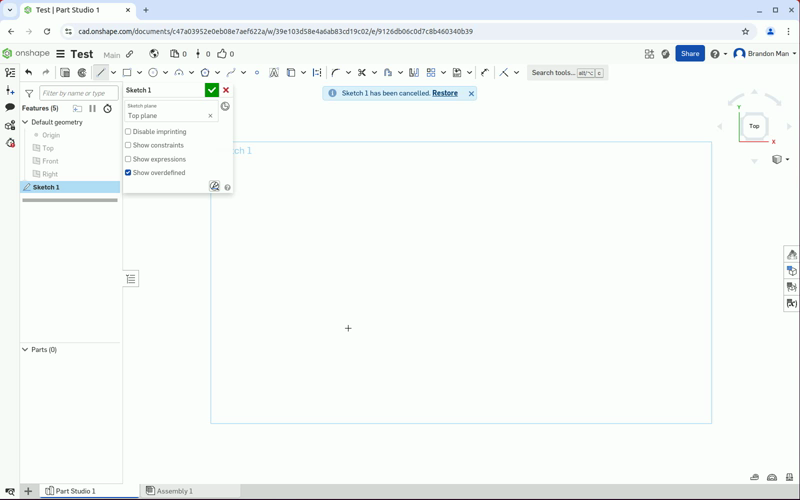
key_up(shift)
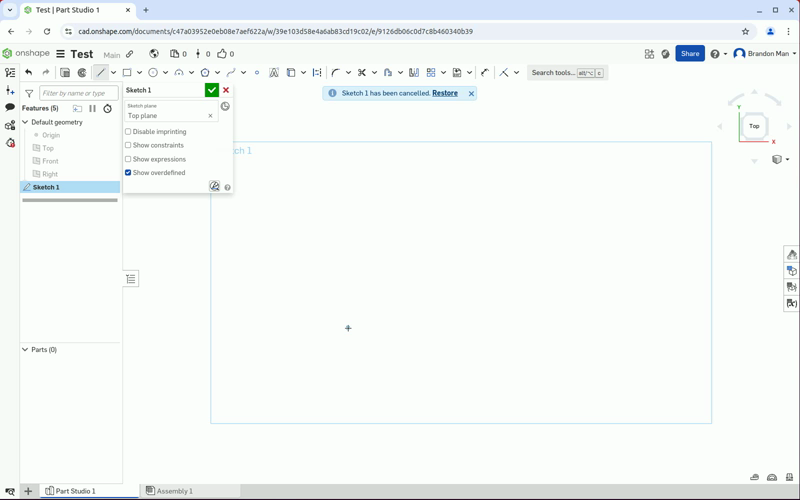
key_down(shift)
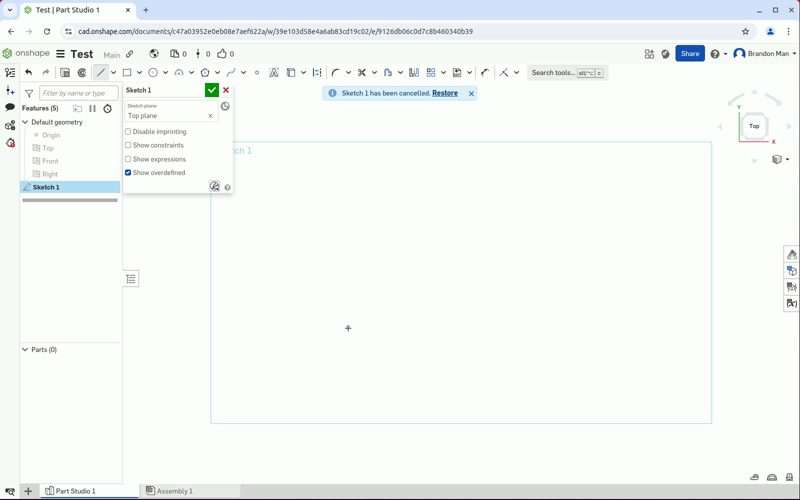
mouse_move(572, 327)
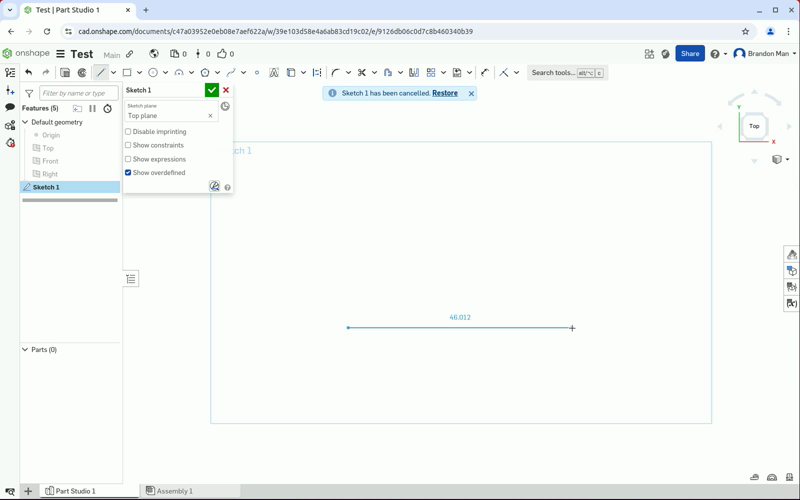
click(572, 327)
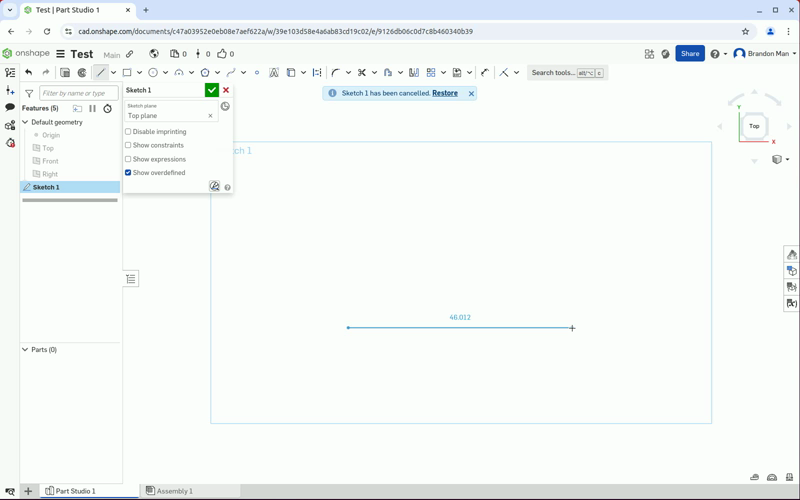
key_up(shift)
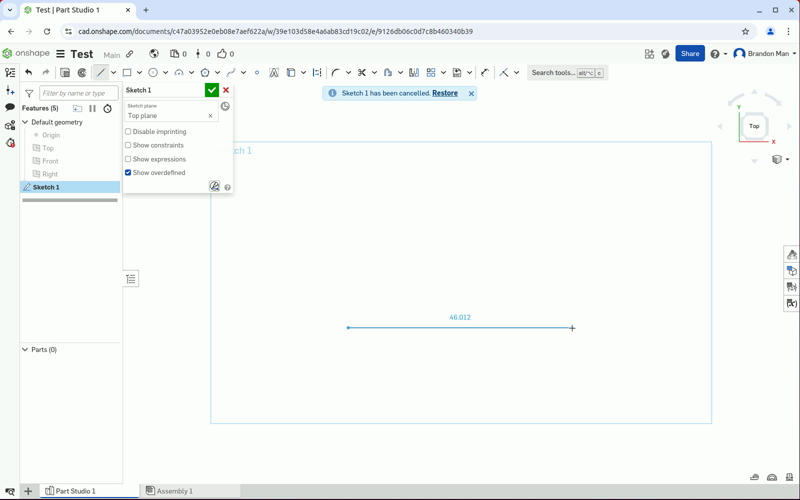
key_down(shift)
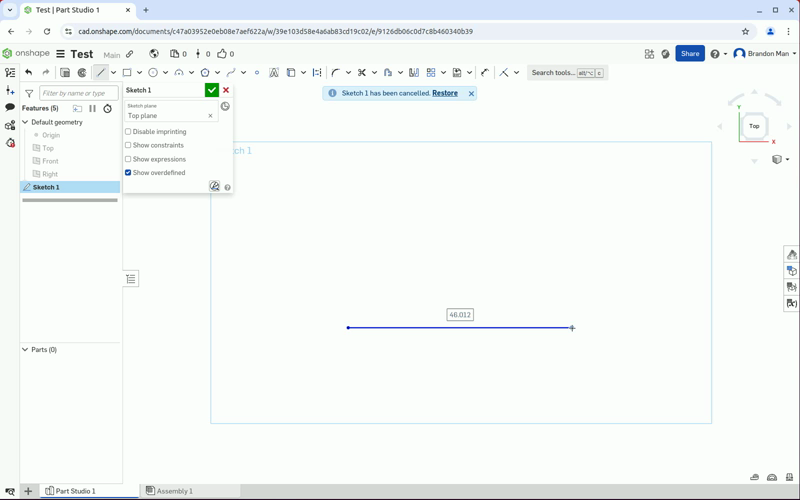
mouse_move(572, 237)
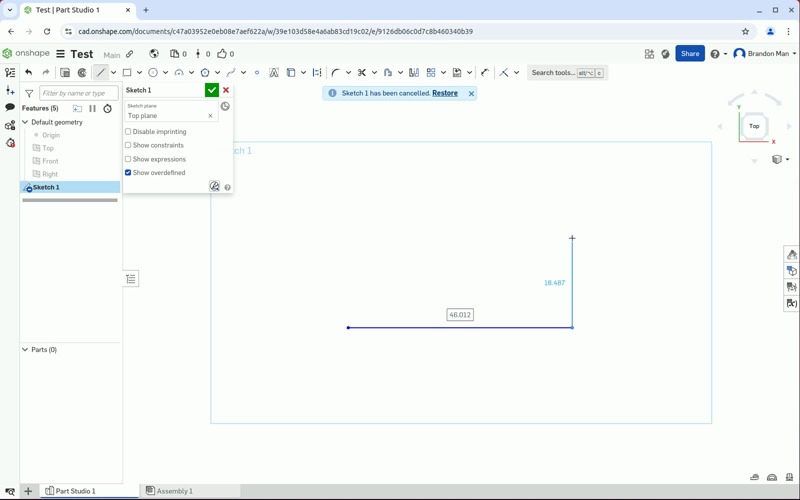
click(572, 237)
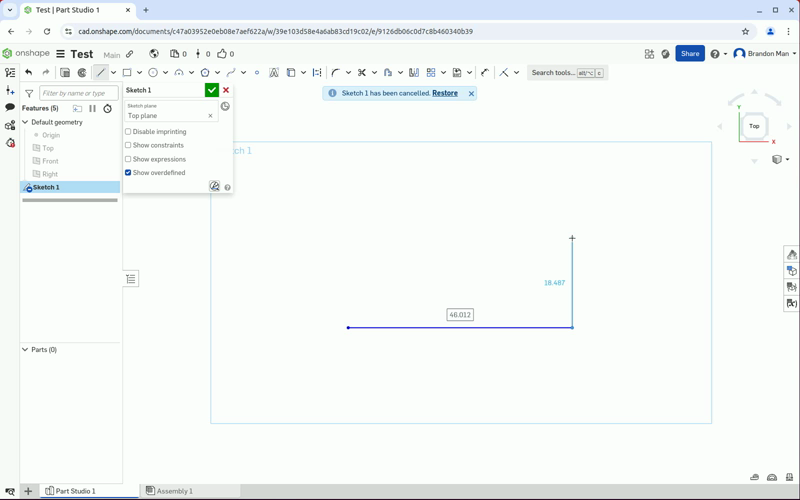
key_up(shift)
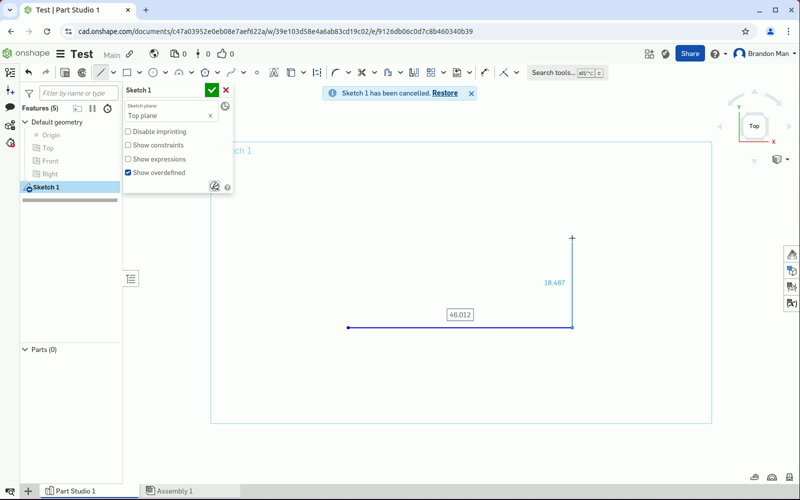
key_down(shift)
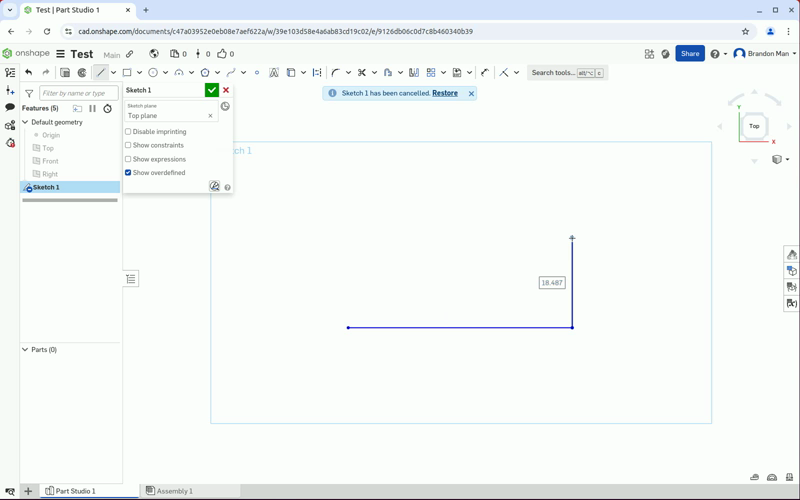
mouse_move(348, 237)
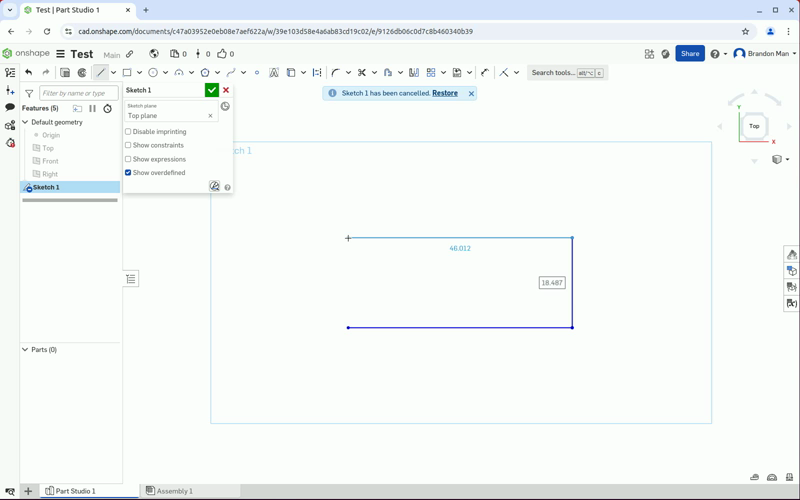
click(348, 237)
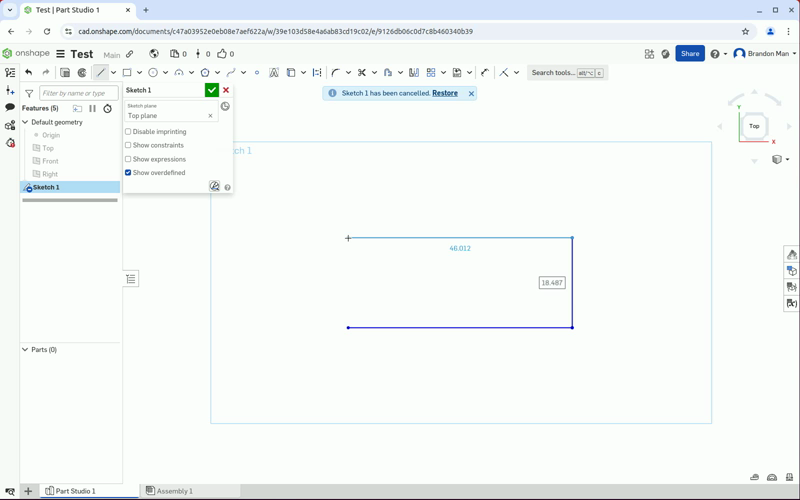
key_up(shift)
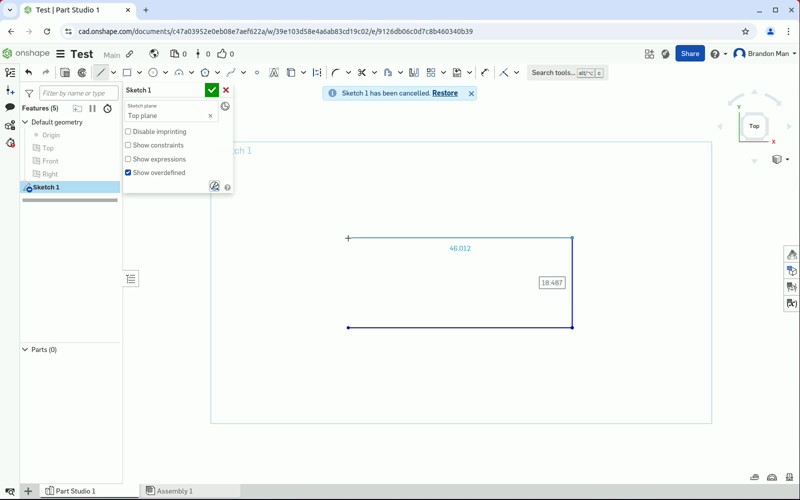
key_down(shift)
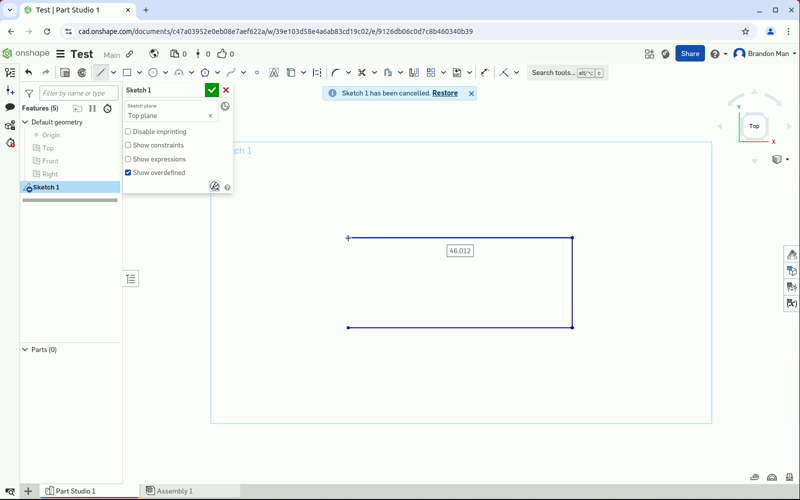
mouse_move(348, 327)
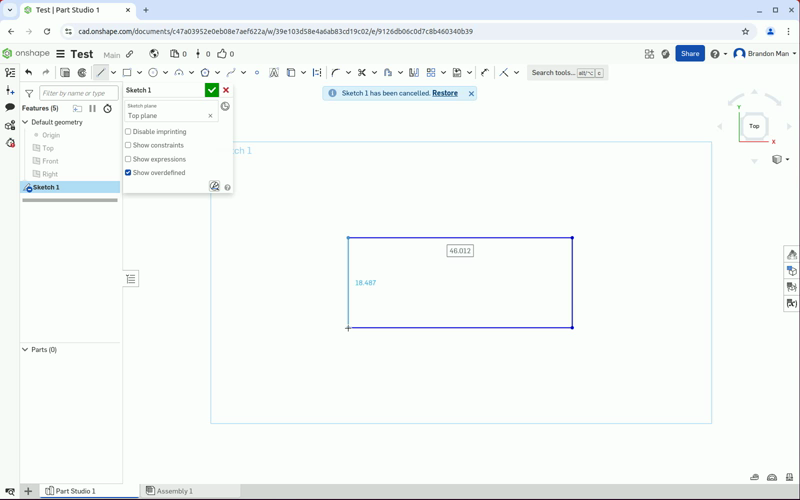
key_up(shift)
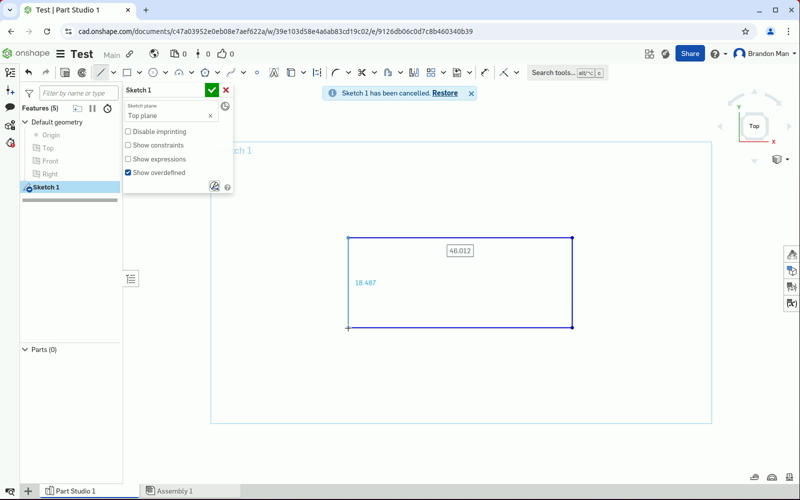
click(348, 327)
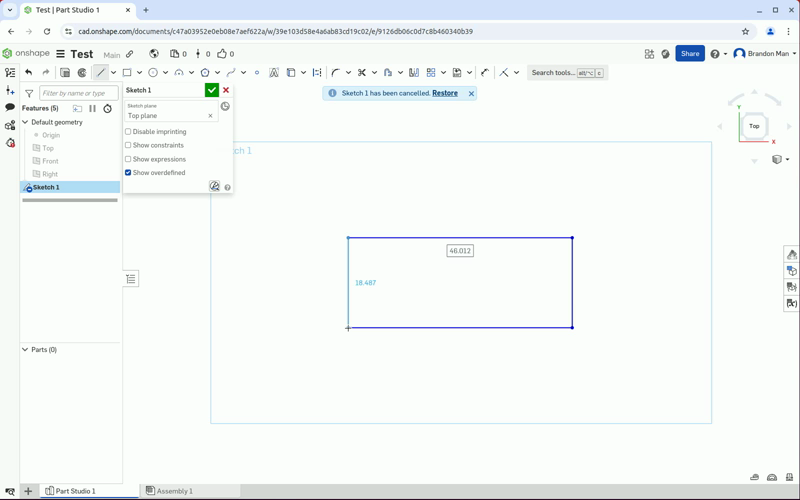
key(esc)
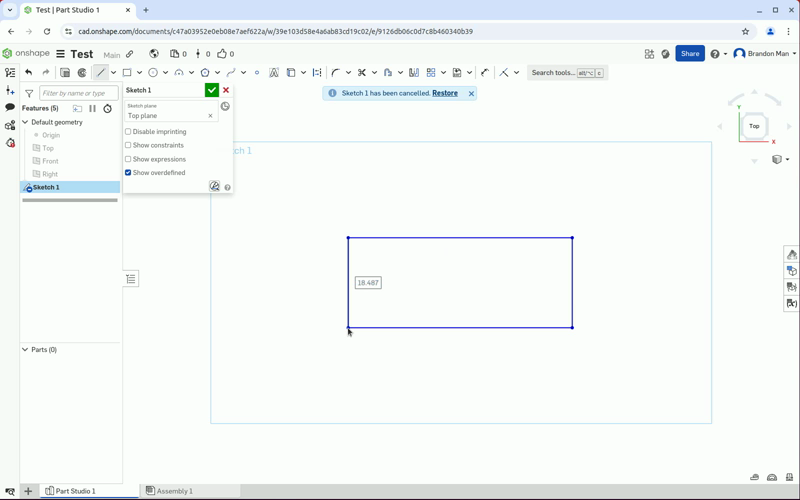
mouse_move(484, 280)
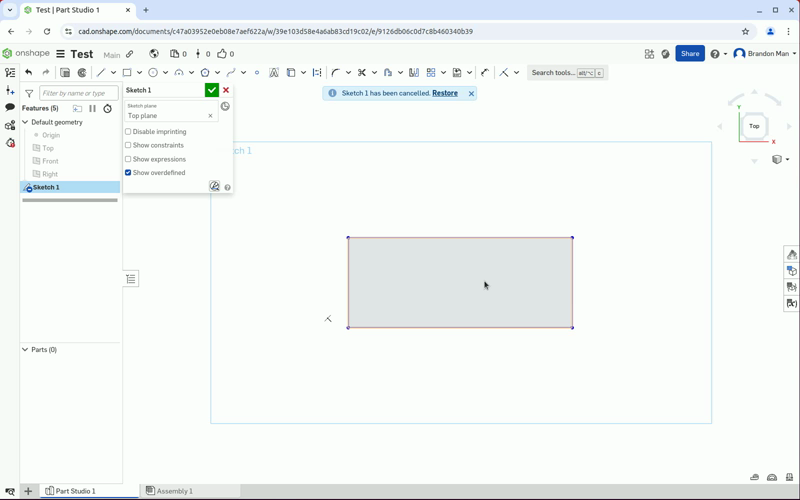
click(484, 280)
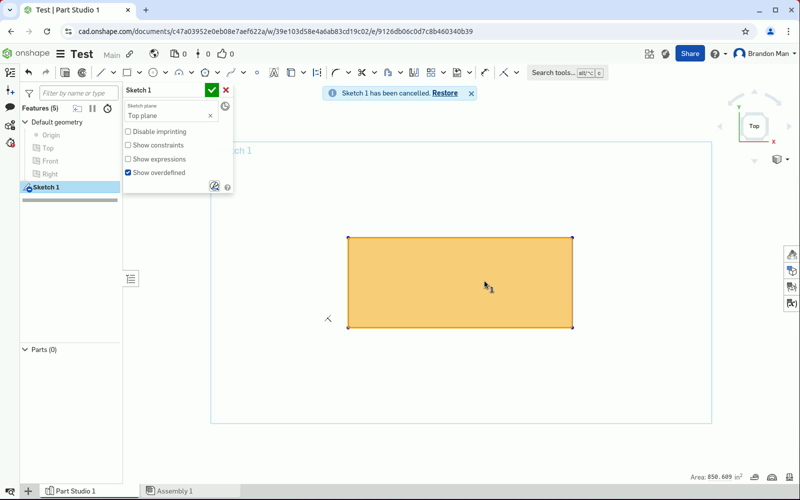
mouse_move(73, 352)
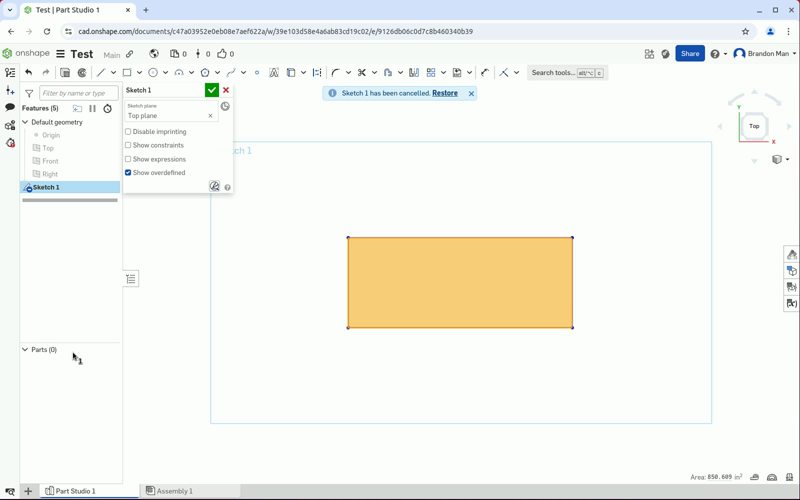
key(shift+y)
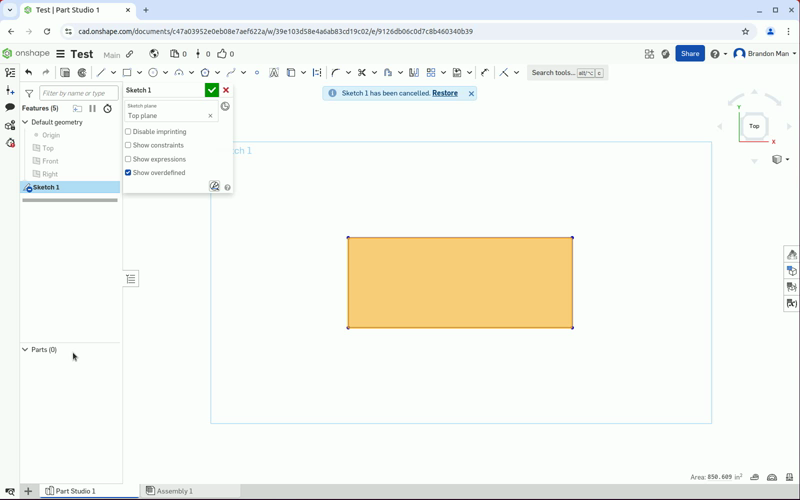
key(shift+e)
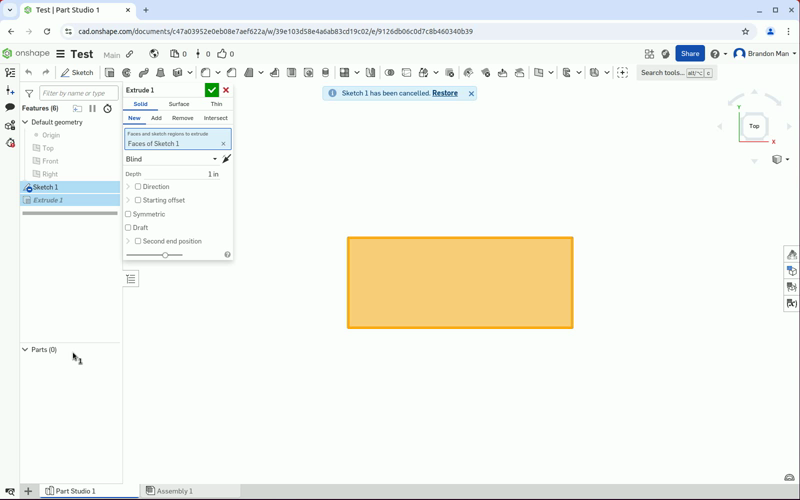
mouse_move(143, 106)
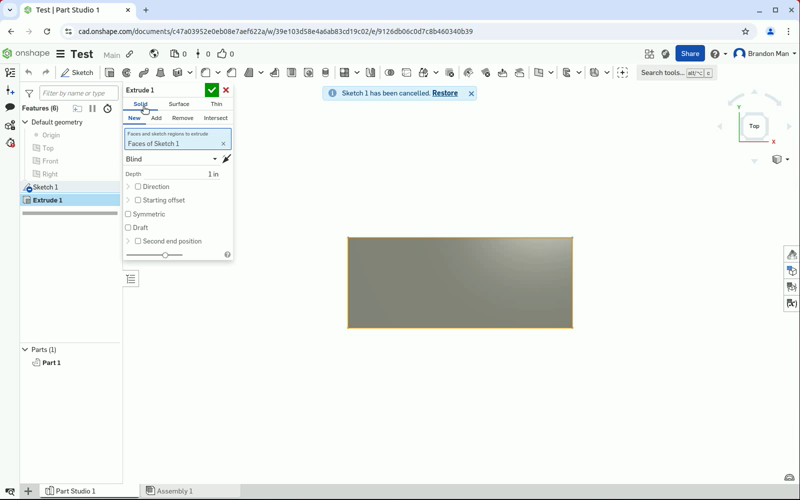
click(143, 106)
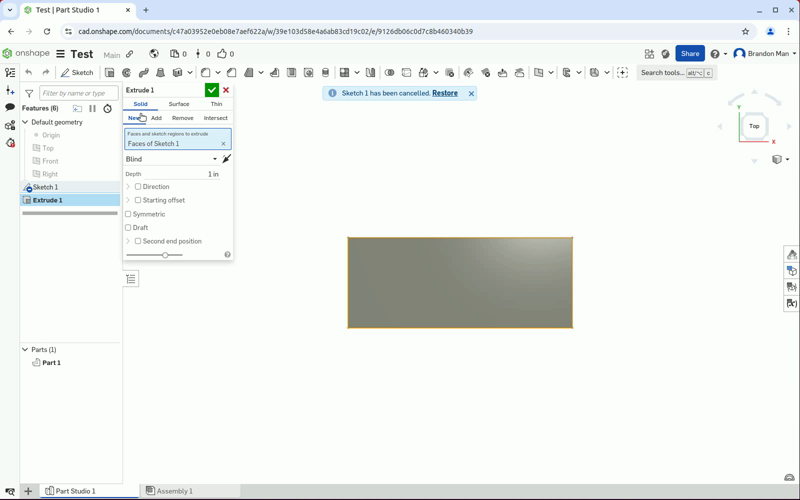
mouse_move(137, 120)
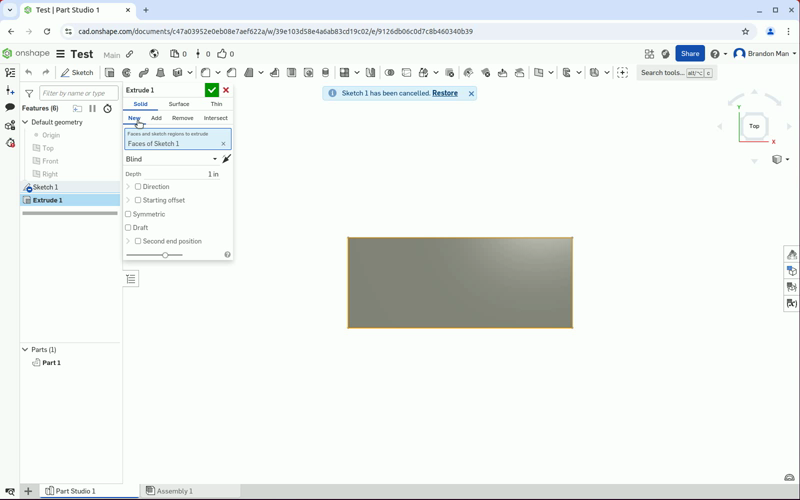
click(137, 120)
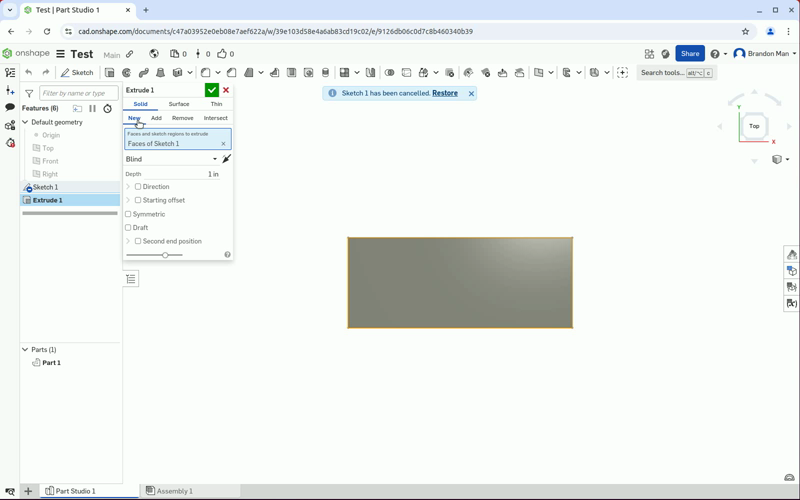
key(tab, 4)
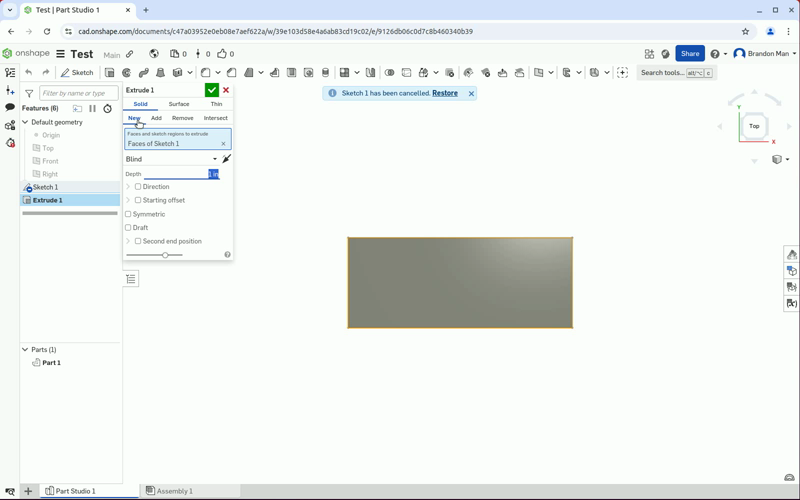
text(1.685)
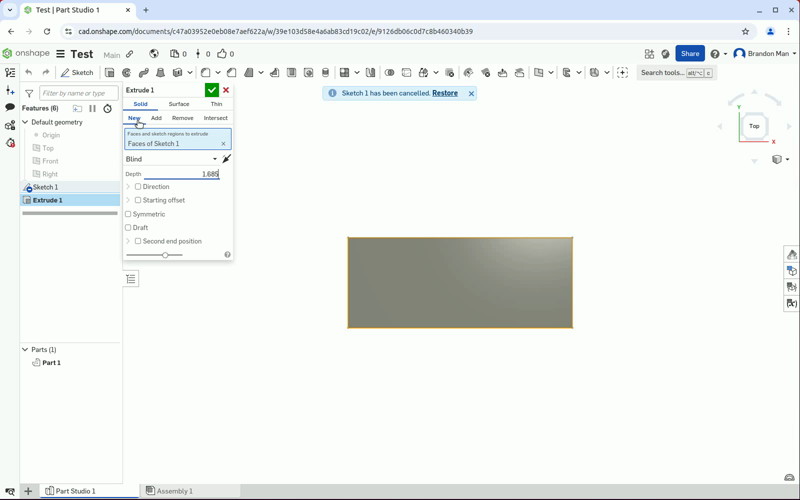
key(enter)
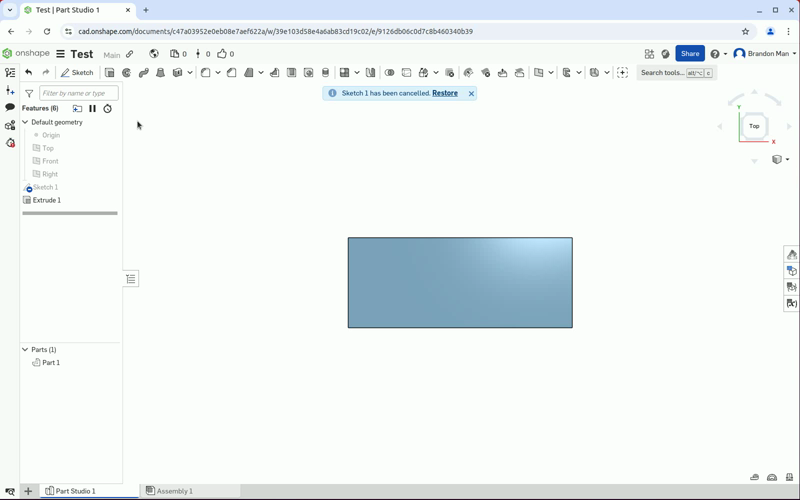
key(shift+h)
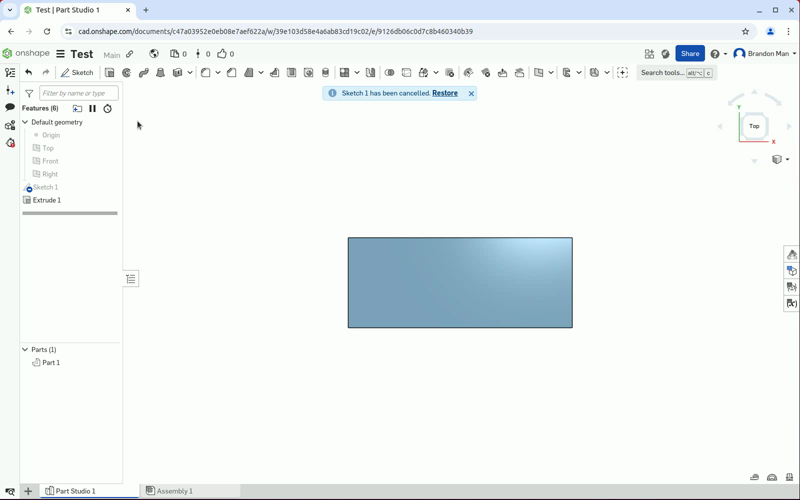
key(shift+h)
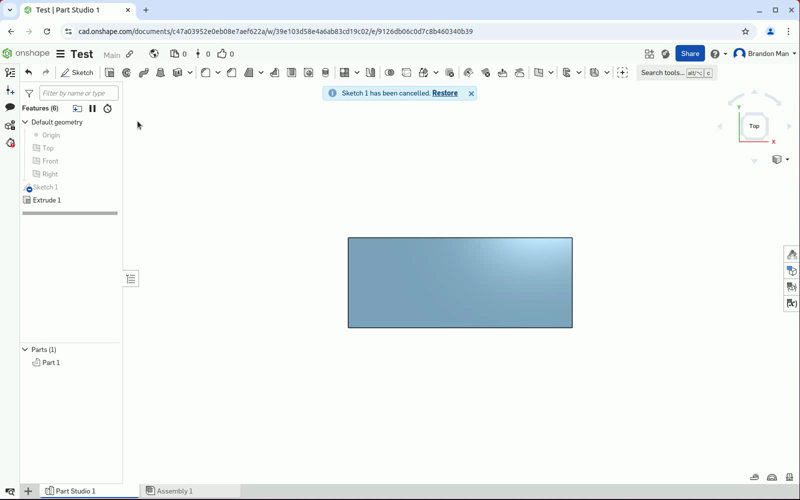
mouse_move(73, 189)
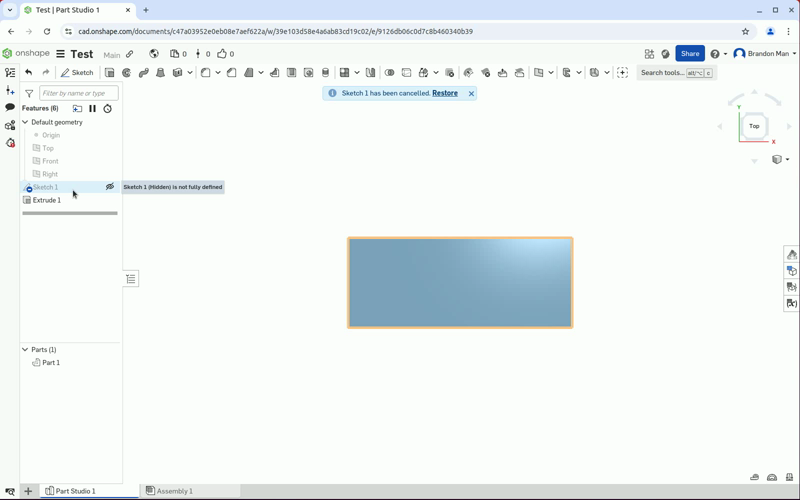
click(73, 189)
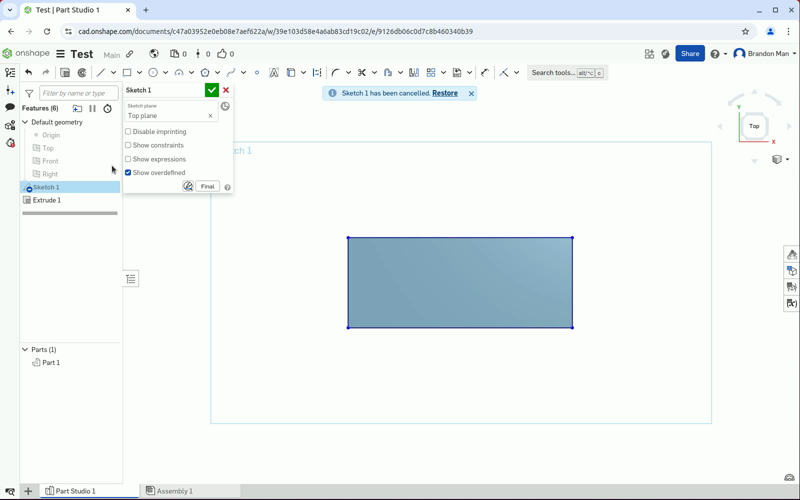
mouse_move(229, 92)
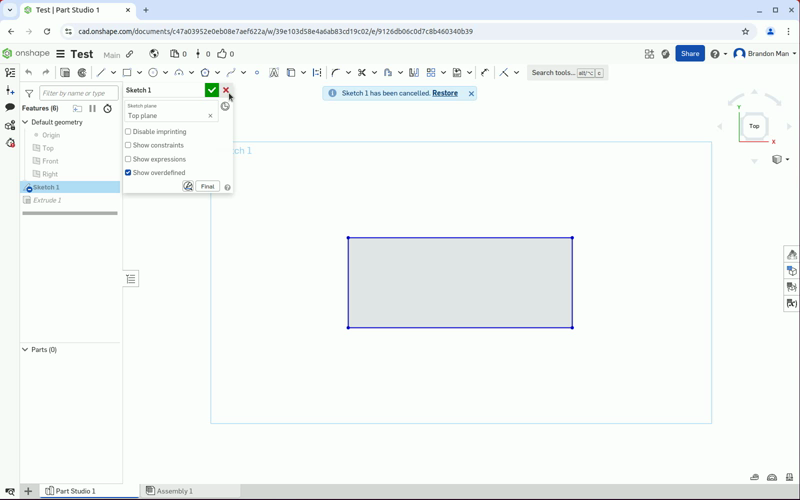
click(229, 92)
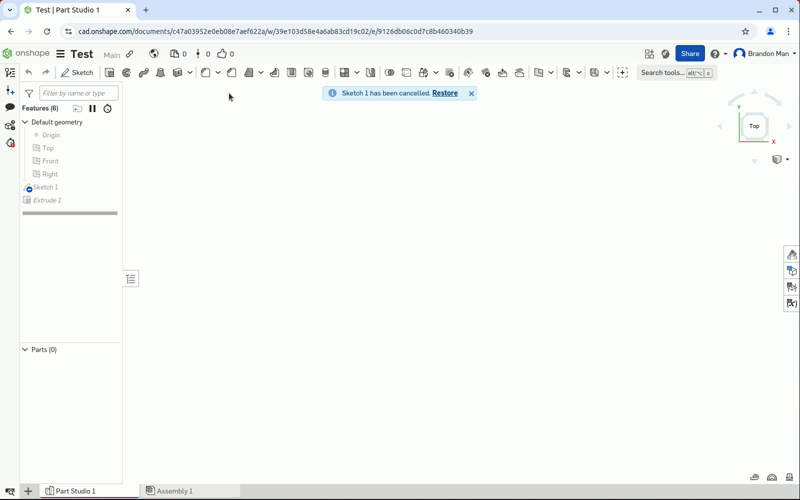
mouse_move(541, 75)
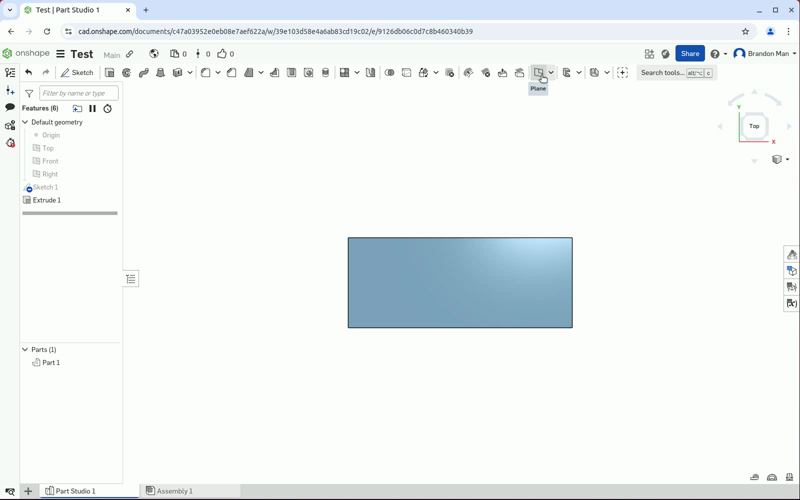
click(541, 75)
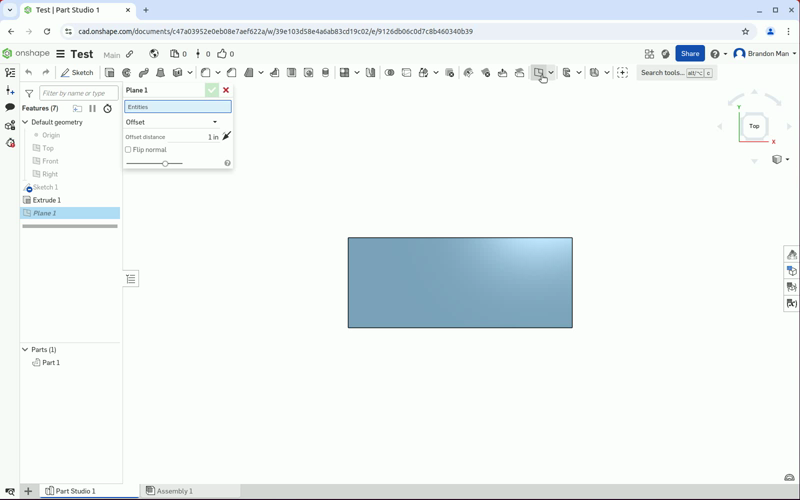
mouse_move(73, 150)
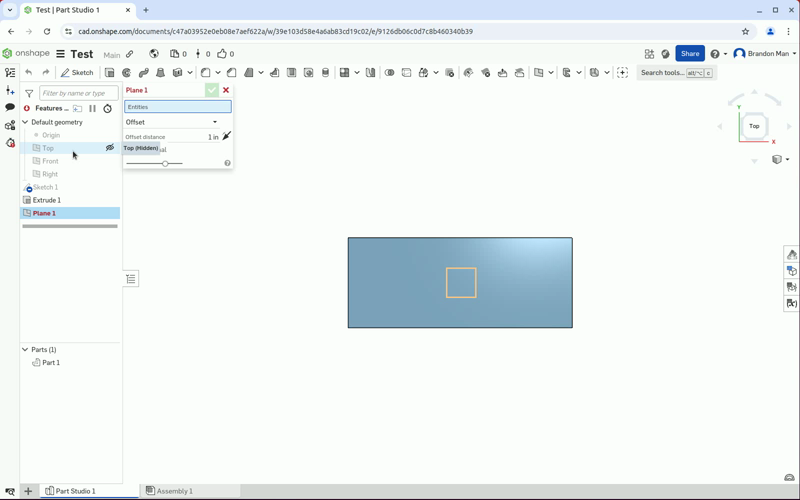
click(73, 150)
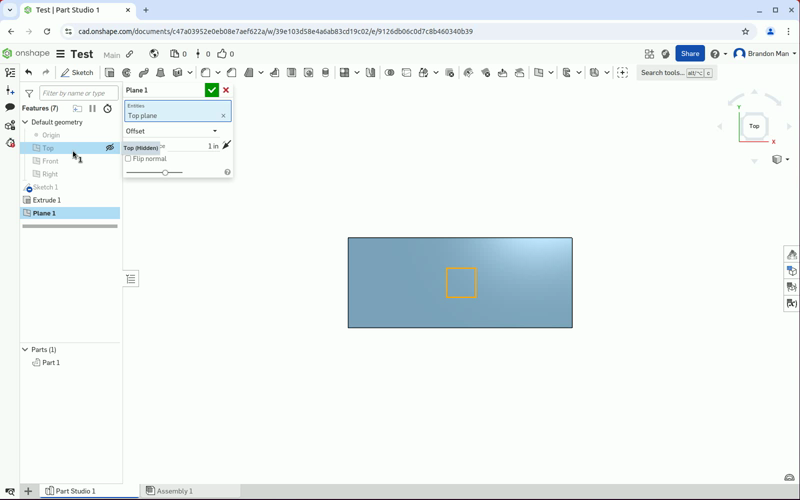
key(tab, 2)
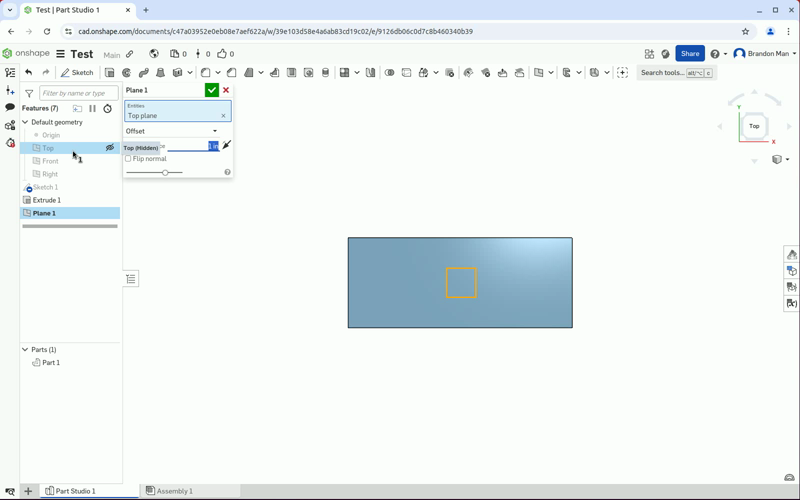
text(1.695)
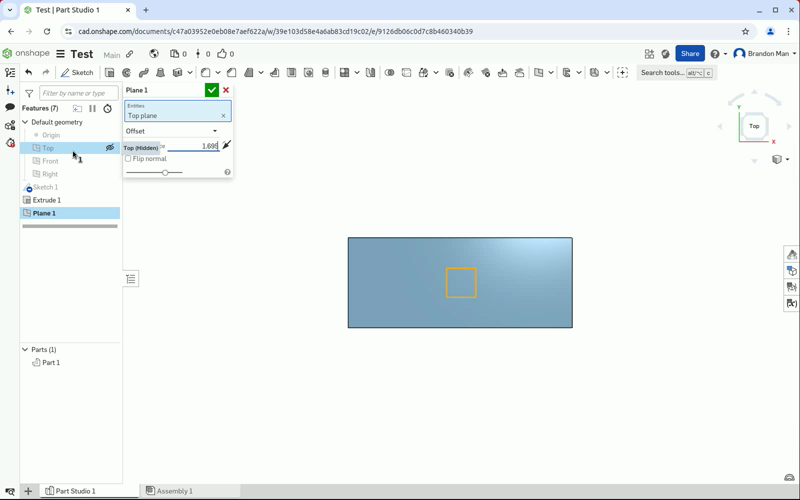
key(enter, 2)
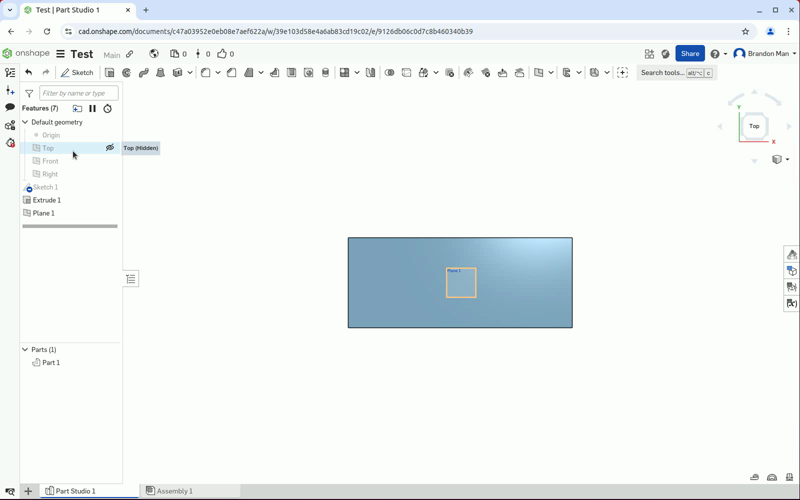
key(shift+s)
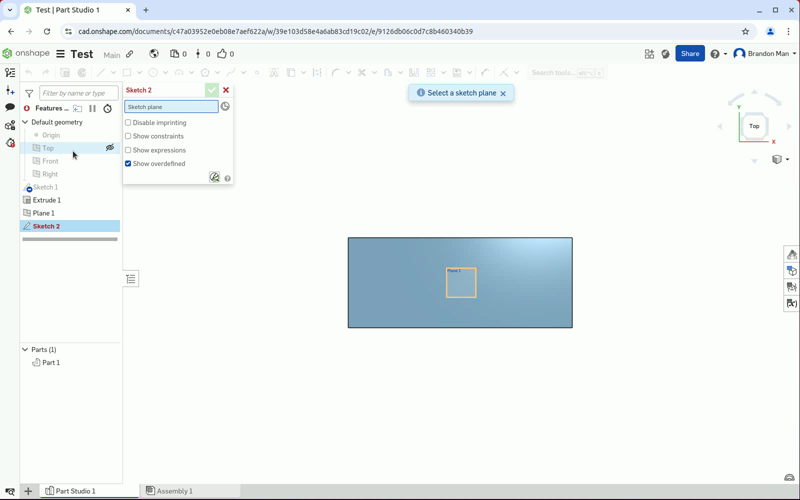
mouse_move(73, 215)
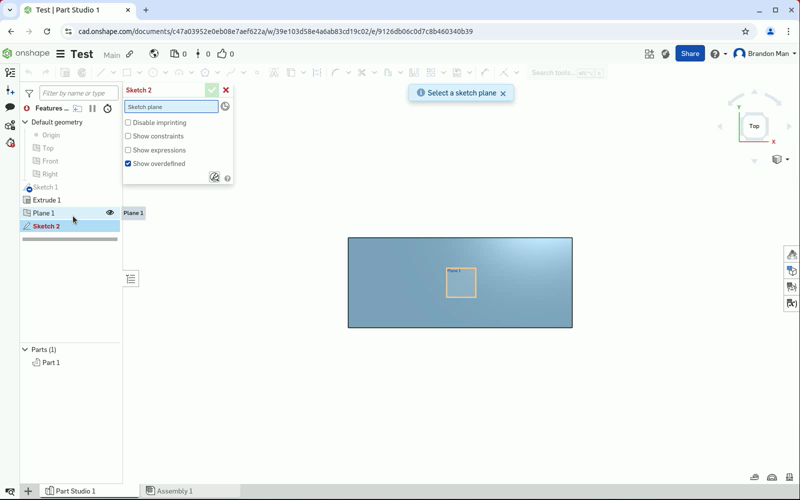
click(73, 215)
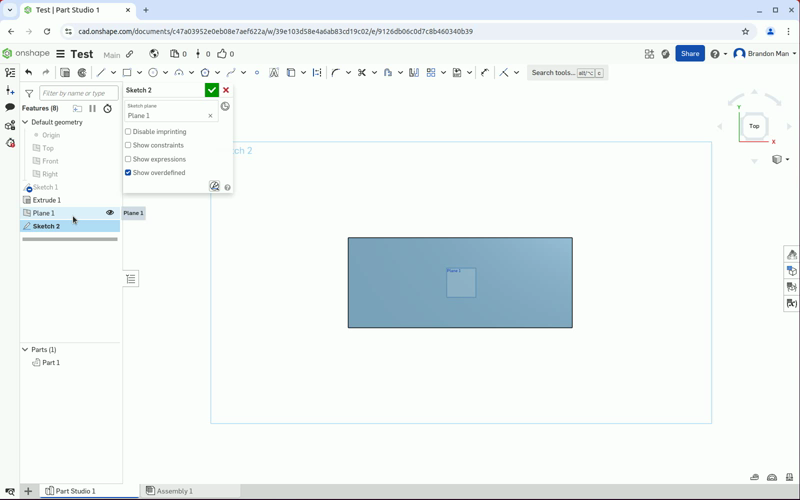
mouse_move(73, 352)
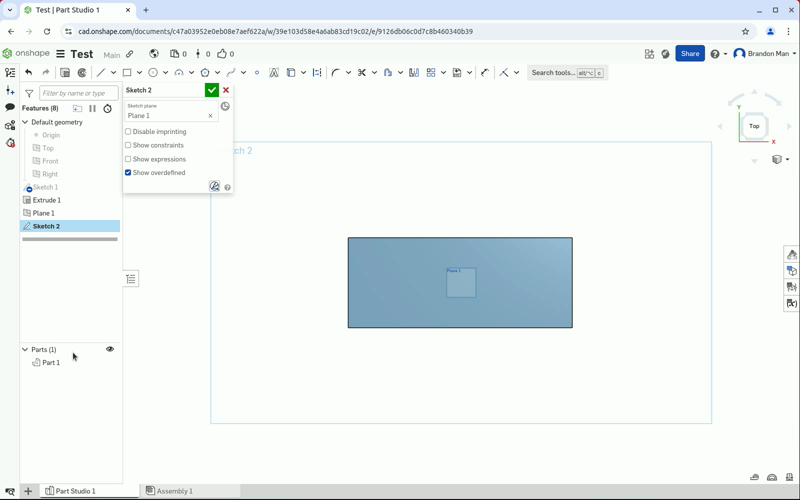
key(y)
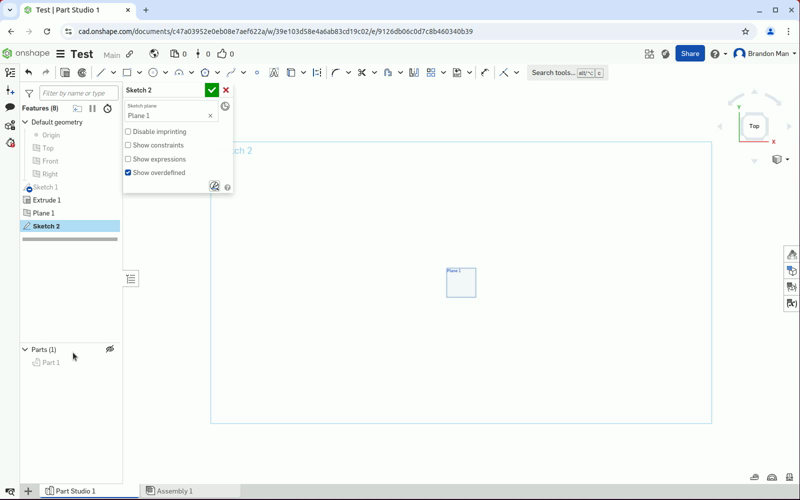
key(c)
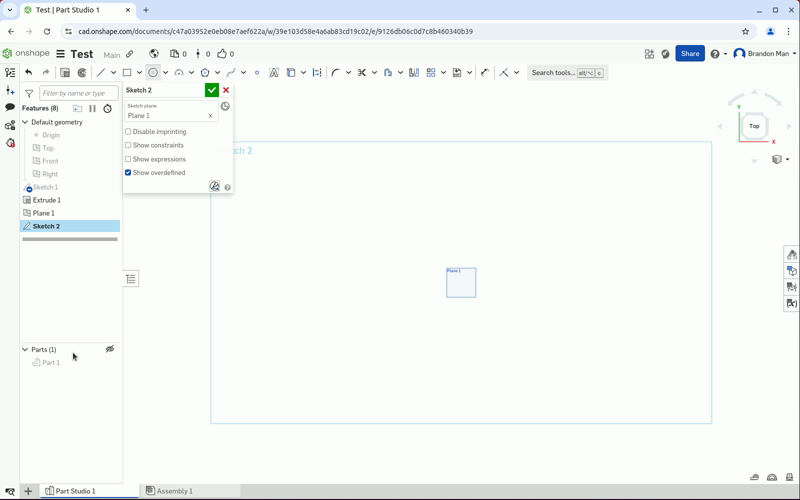
key_down(shift)
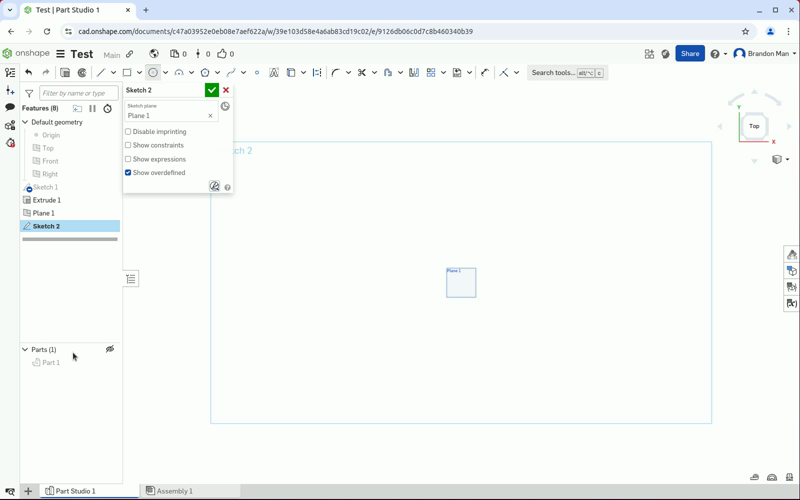
mouse_move(373, 262)
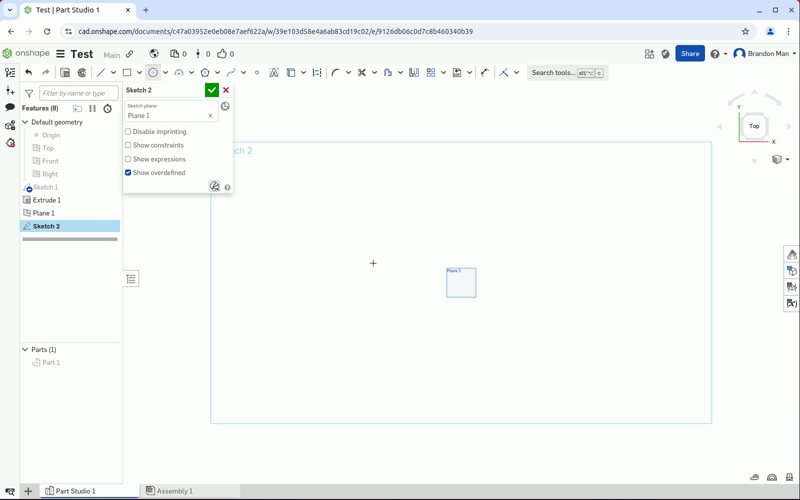
click(373, 262)
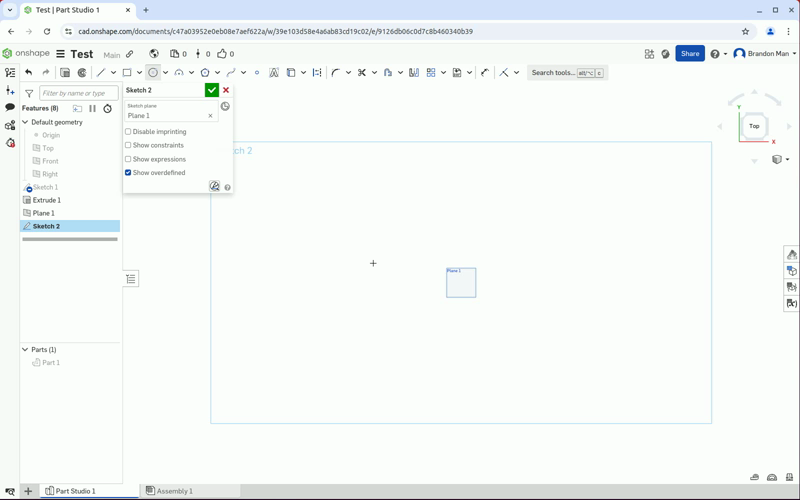
key_up(shift)
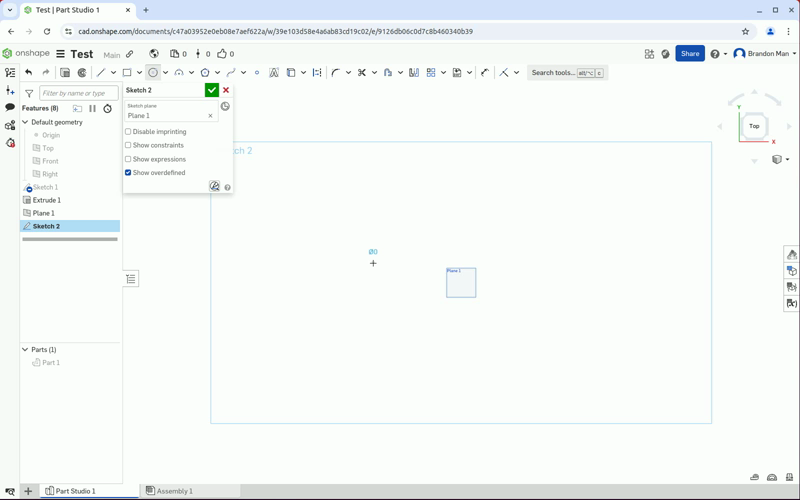
mouse_move(382, 262)
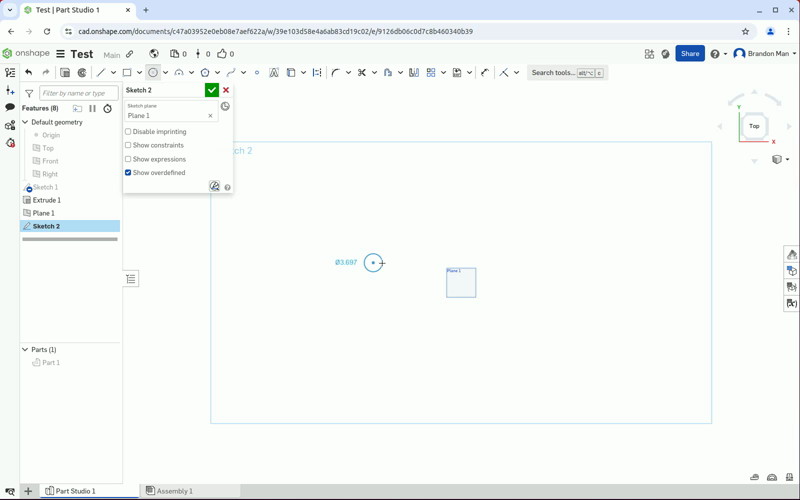
click(382, 262)
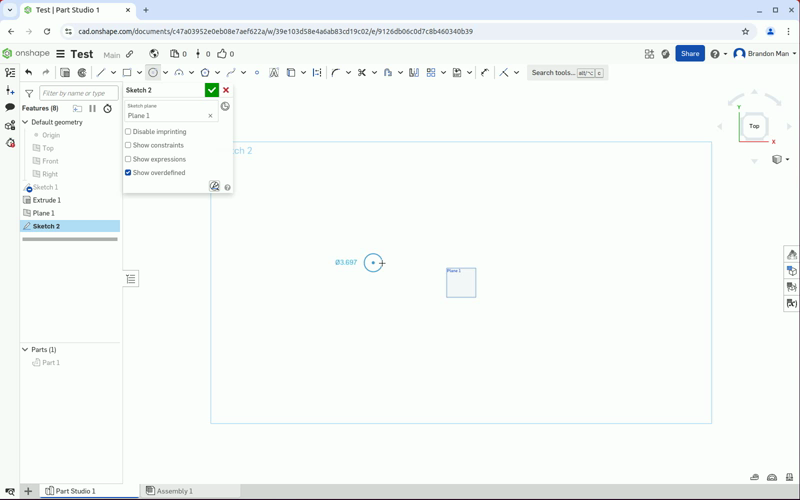
key(esc)
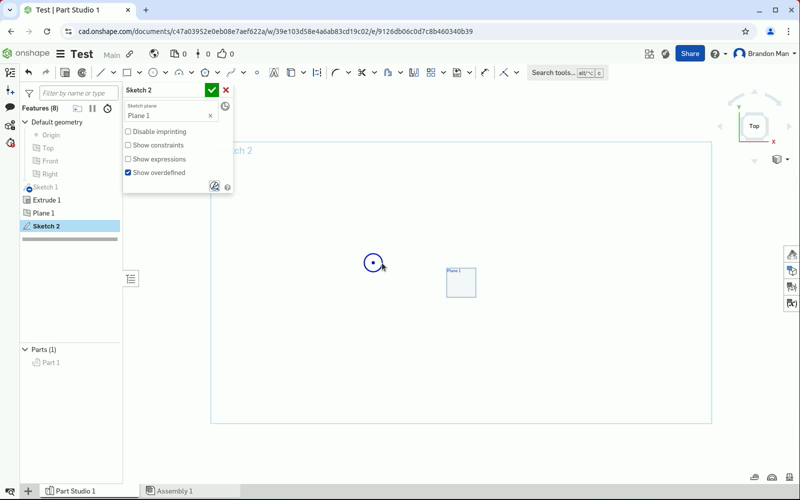
mouse_move(368, 260)
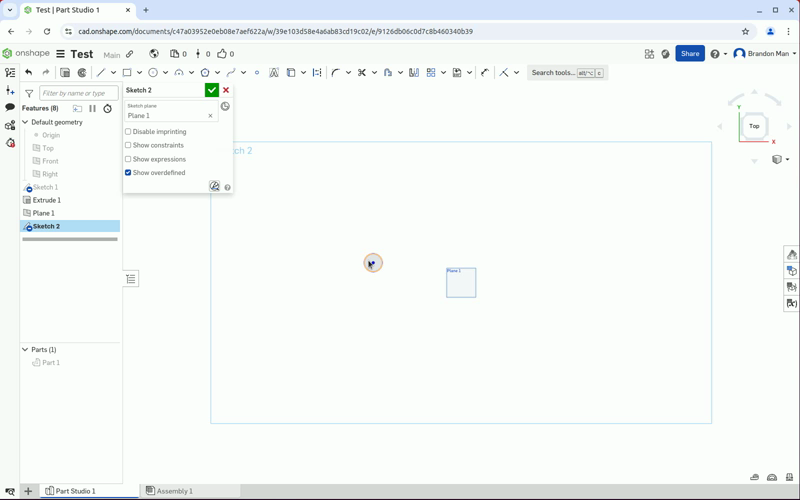
scroll(6)
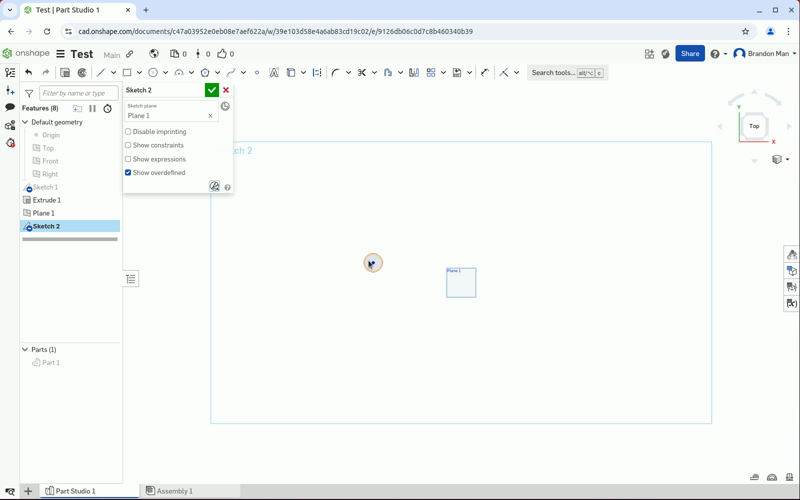
scroll(6)
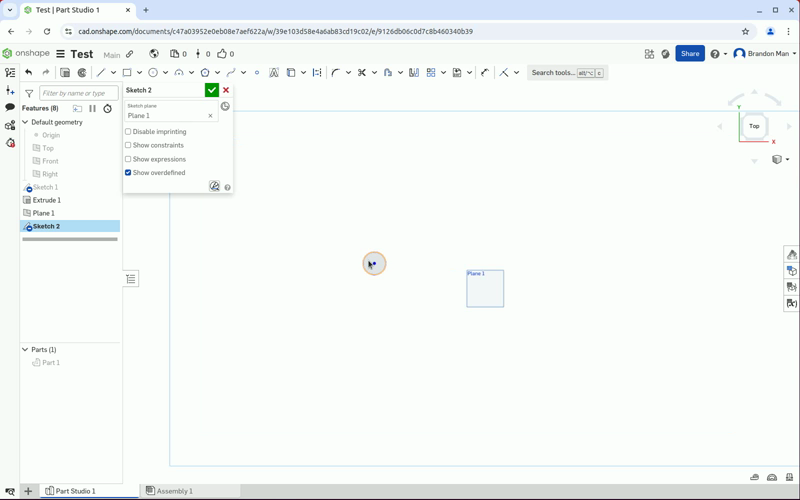
scroll(6)
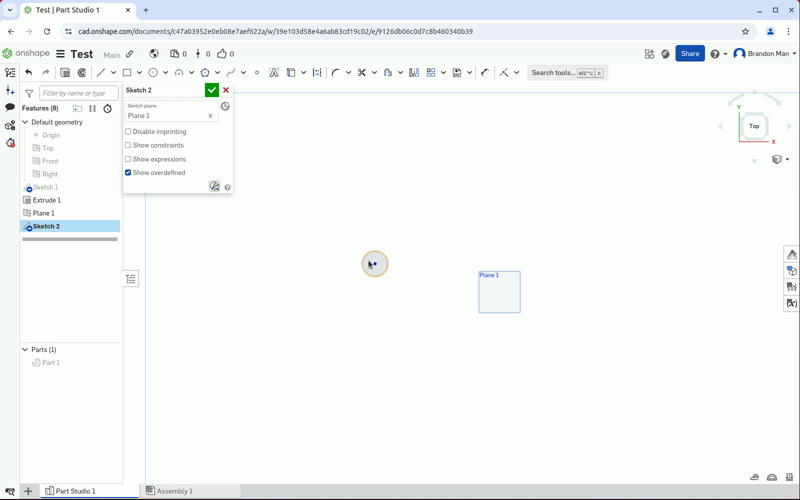
scroll(6)
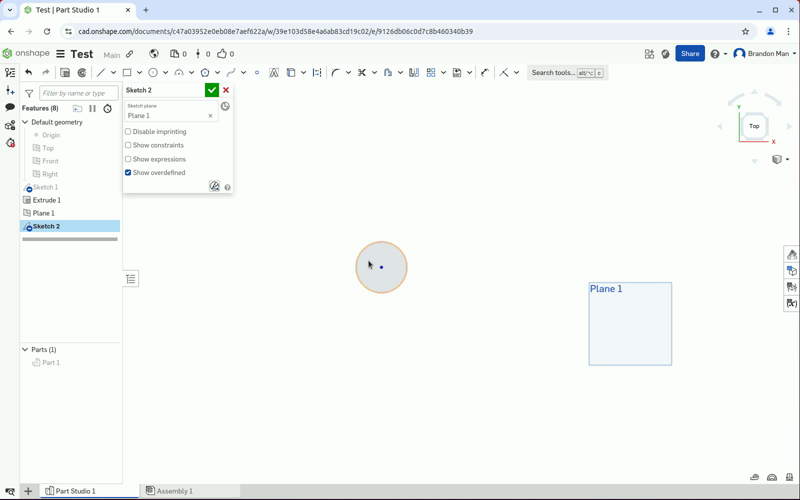
scroll(6)
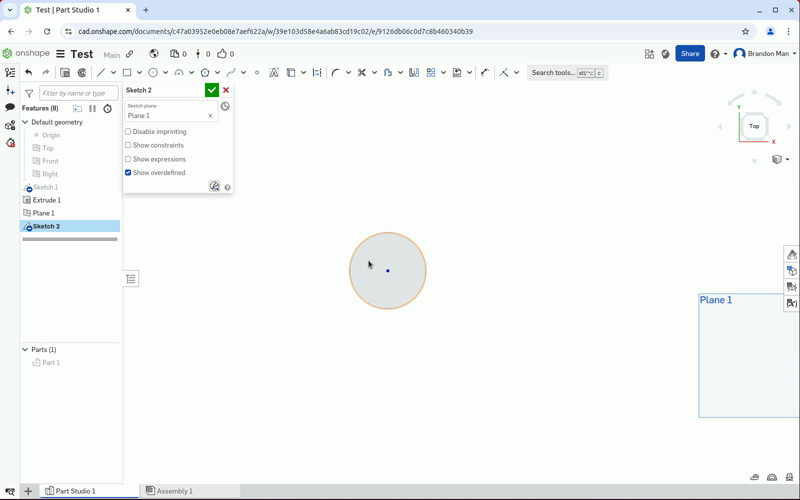
scroll(6)
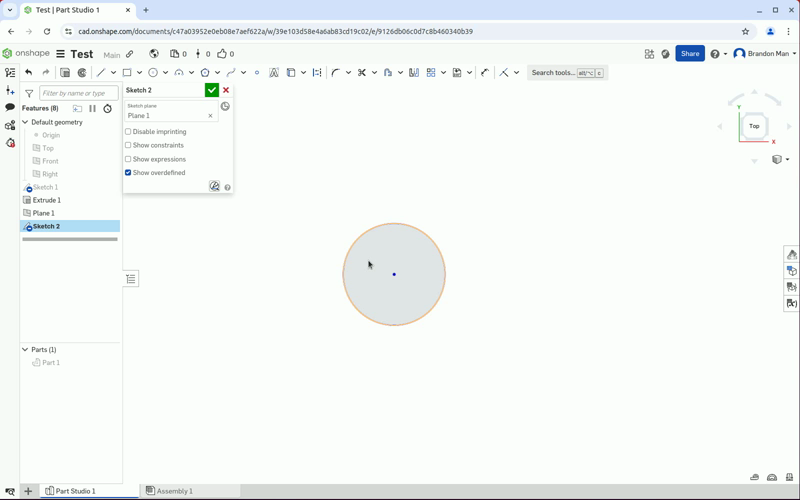
scroll(6)
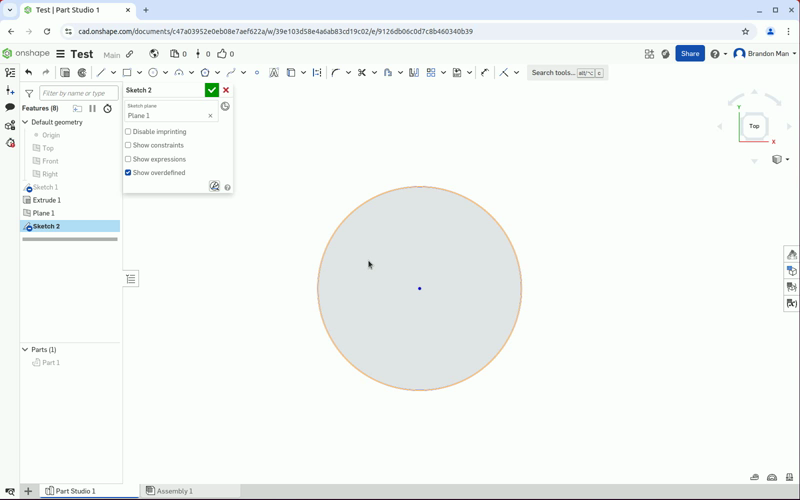
click(368, 260)
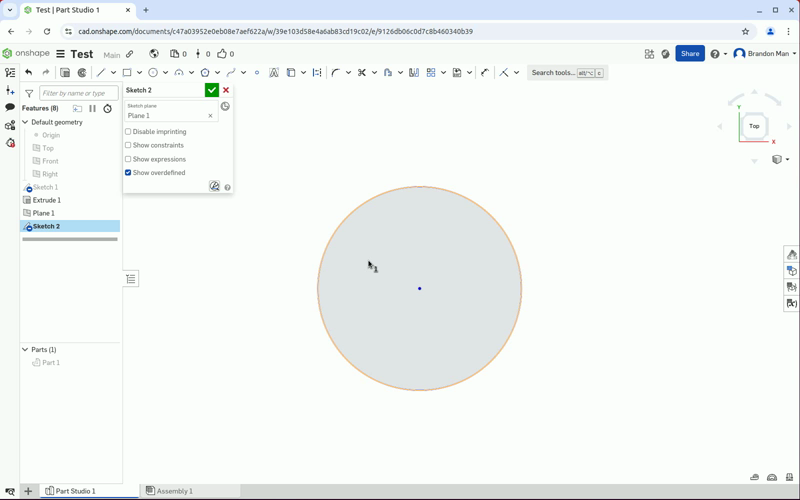
scroll(-6)
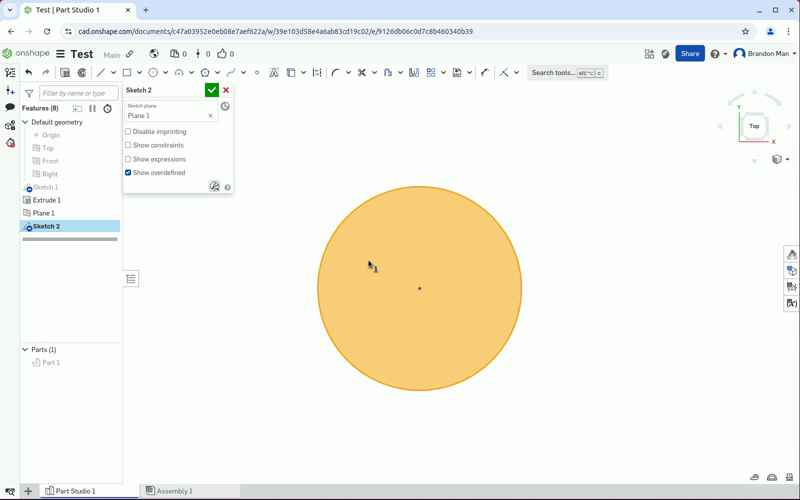
scroll(-6)
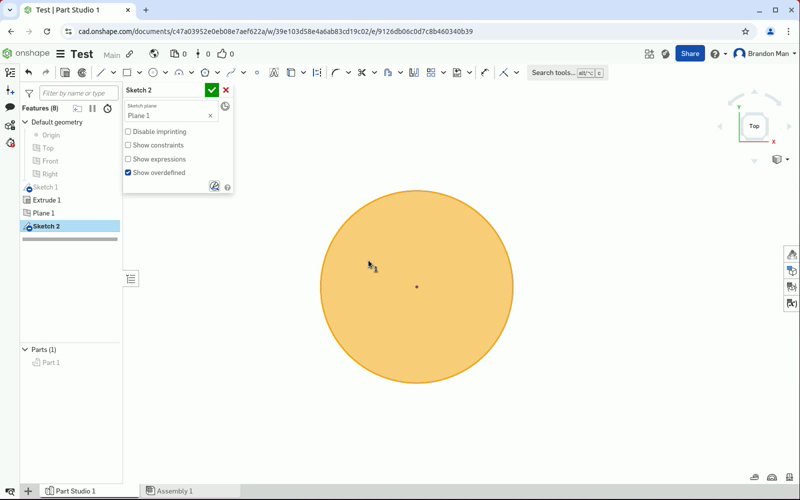
scroll(-6)
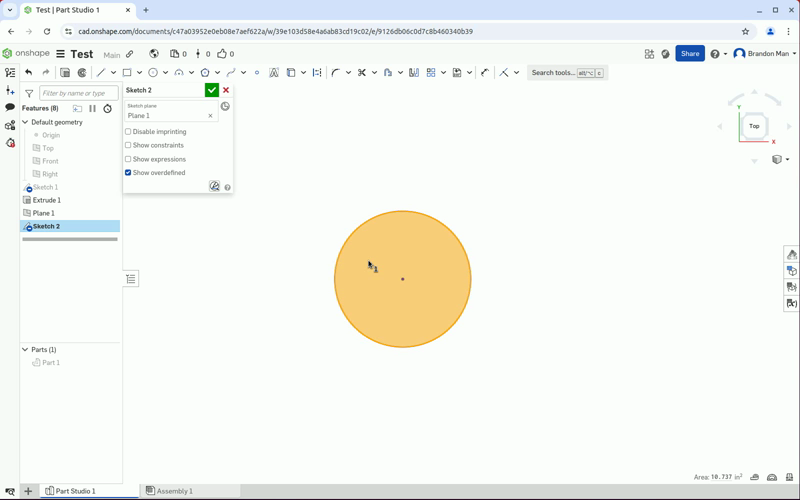
scroll(-6)
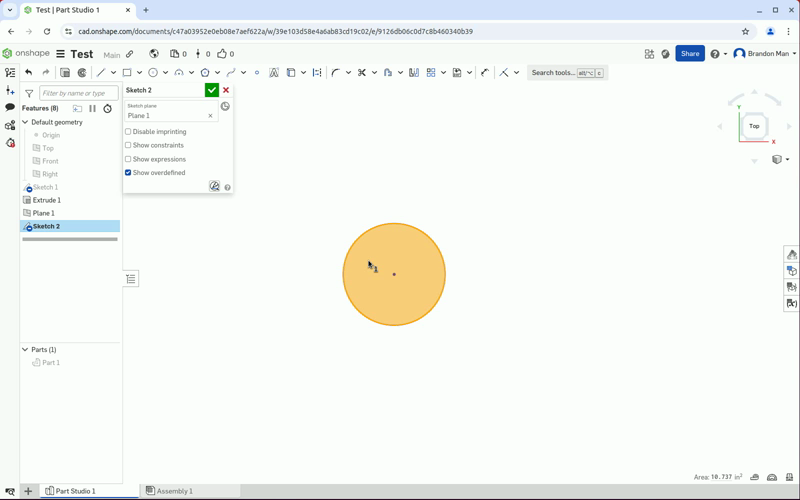
scroll(-6)
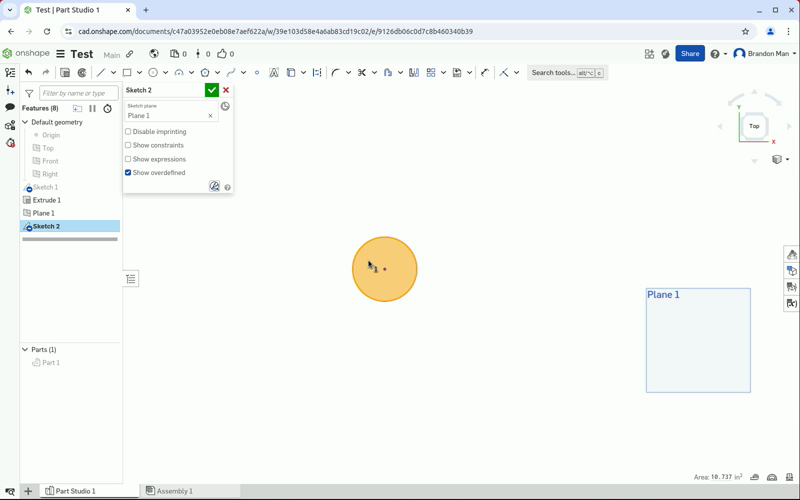
scroll(-6)
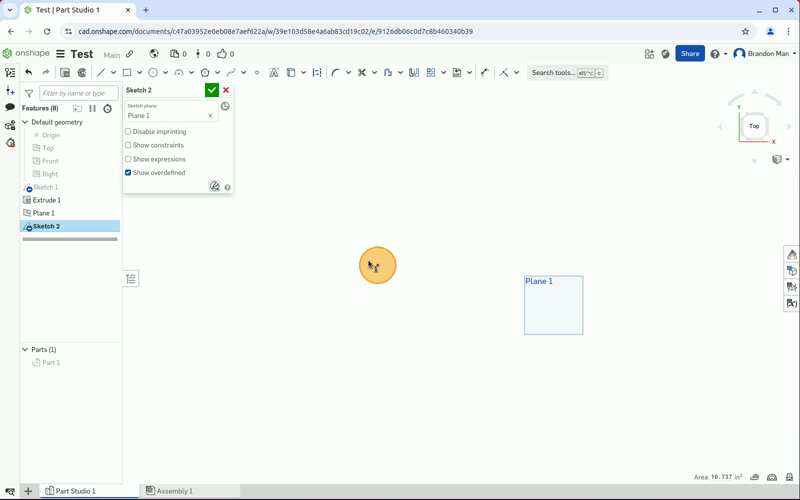
scroll(-6)
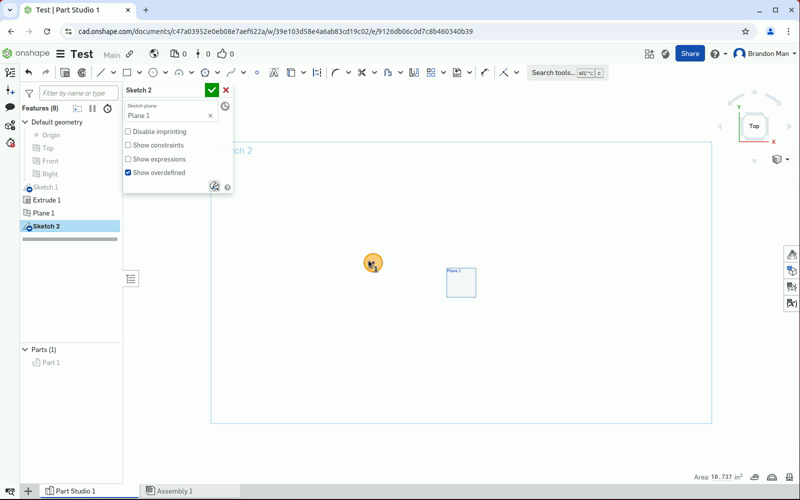
mouse_move(73, 352)
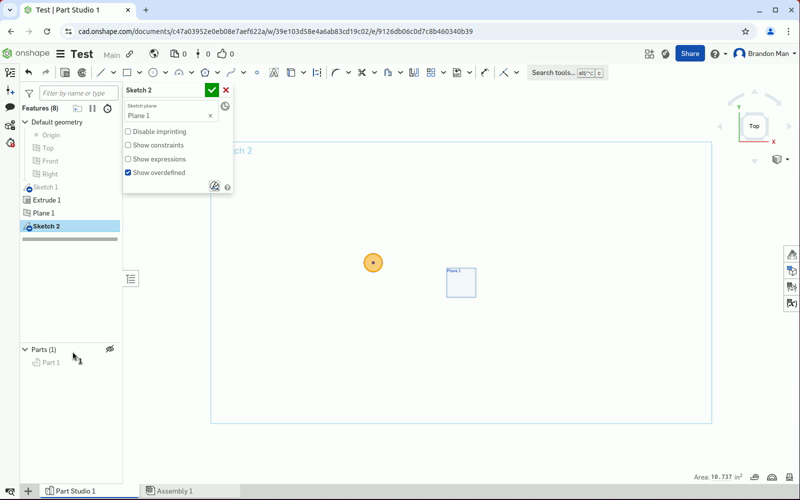
key(shift+y)
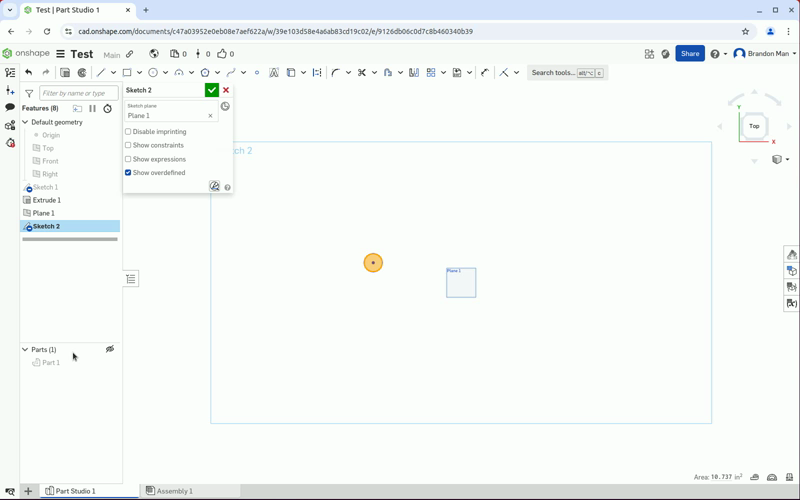
key(shift+e)
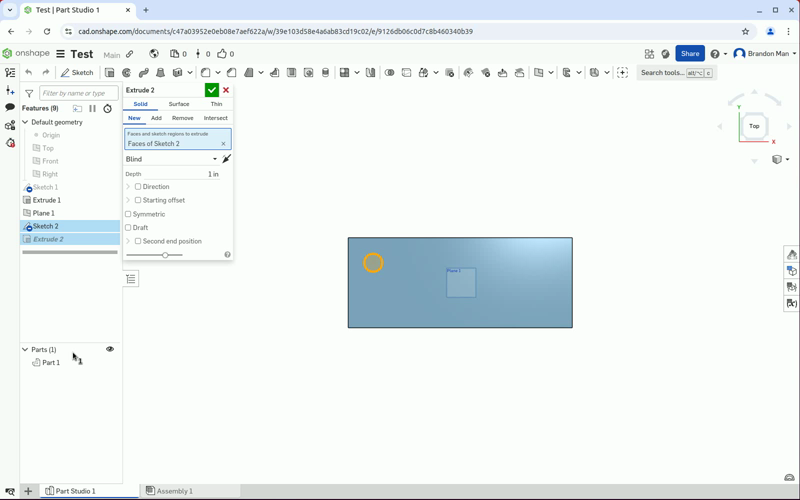
mouse_move(143, 106)
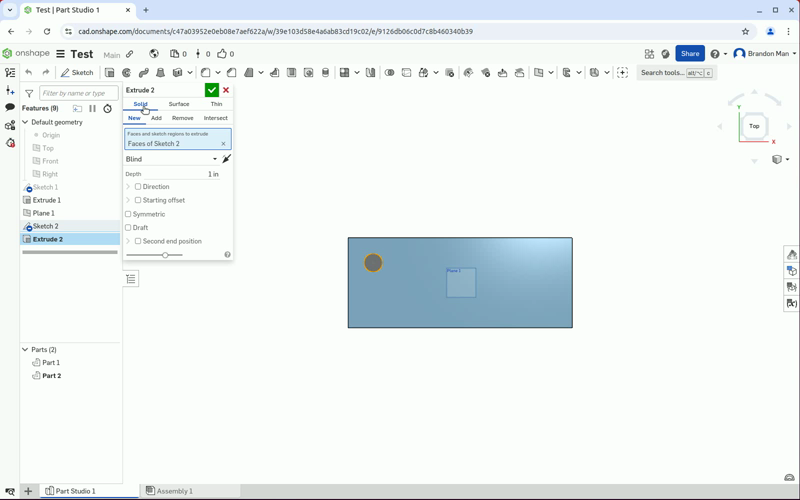
click(143, 106)
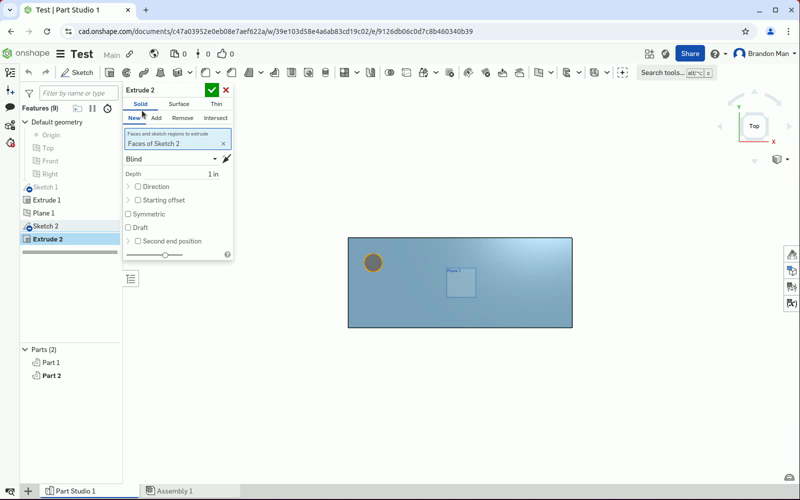
mouse_move(137, 120)
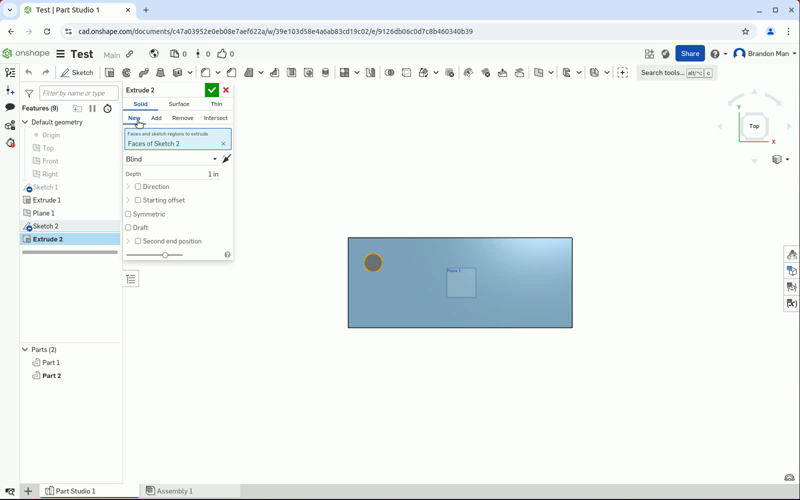
click(137, 120)
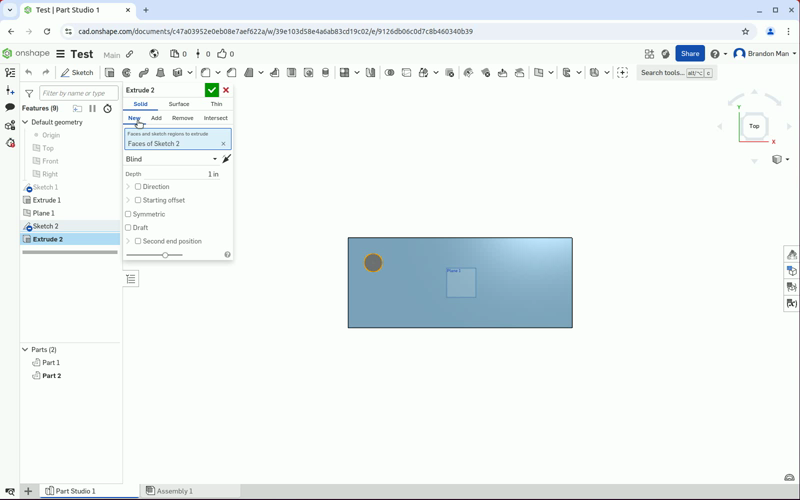
key(tab, 4)
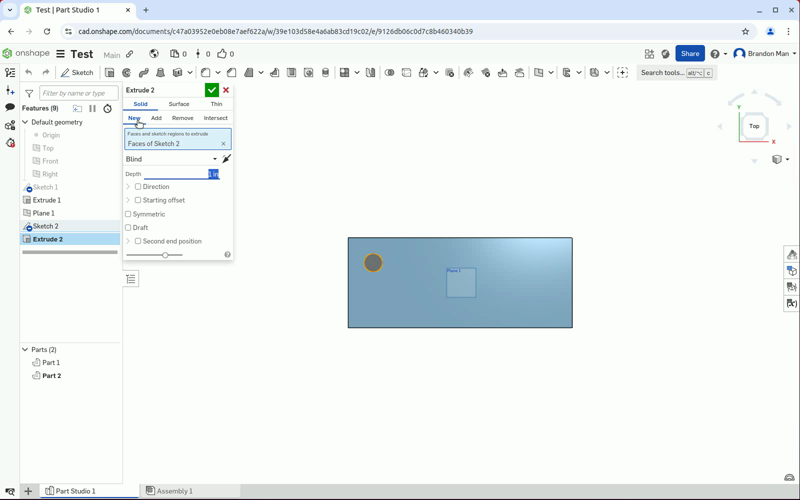
text(5.296)
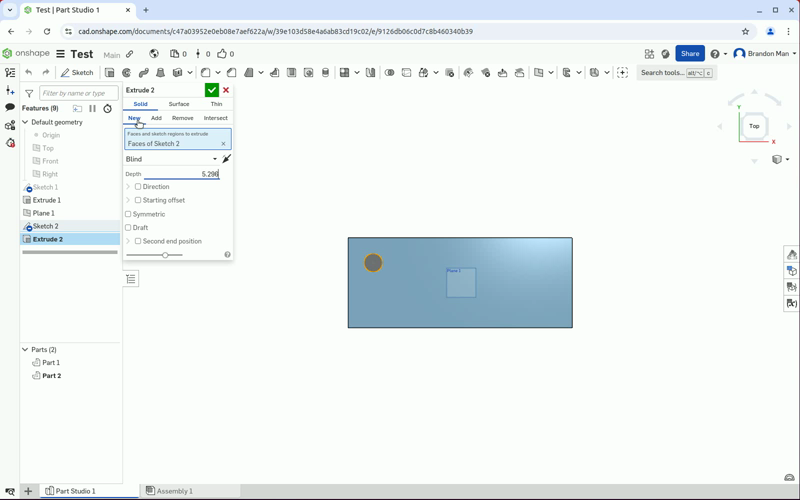
key(enter)
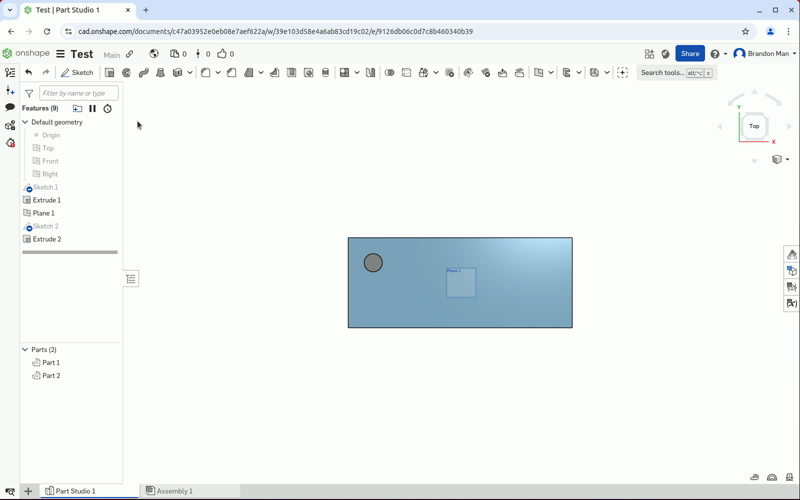
key(shift+h)
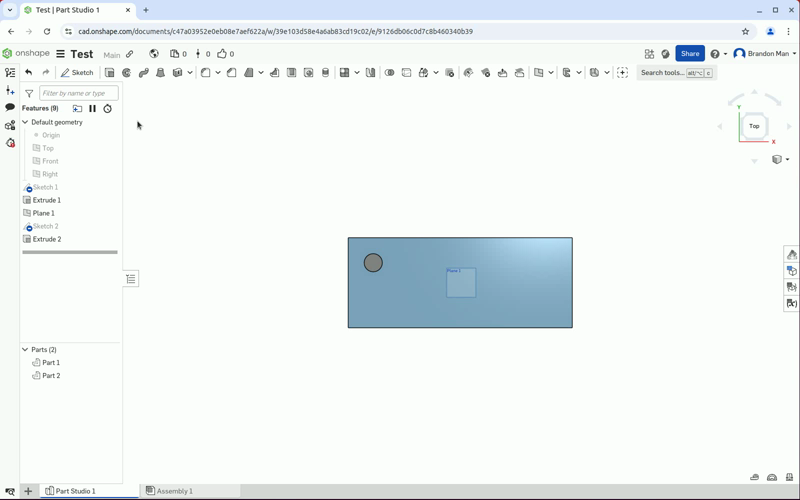
key(shift+h)
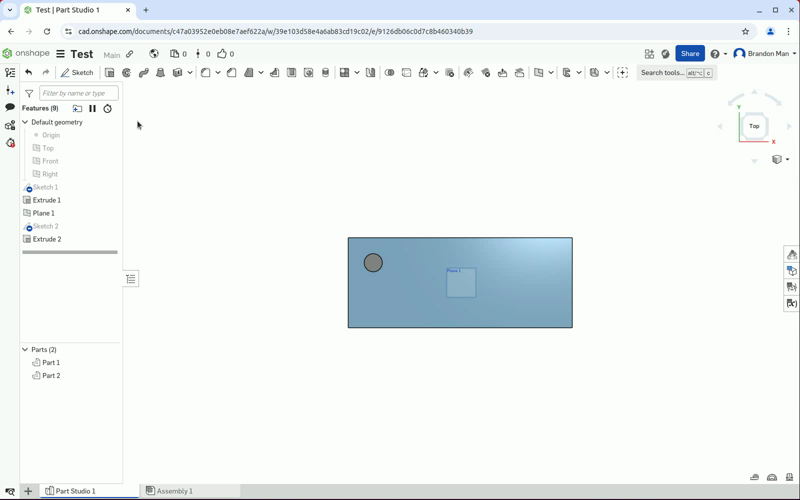
mouse_move(73, 189)
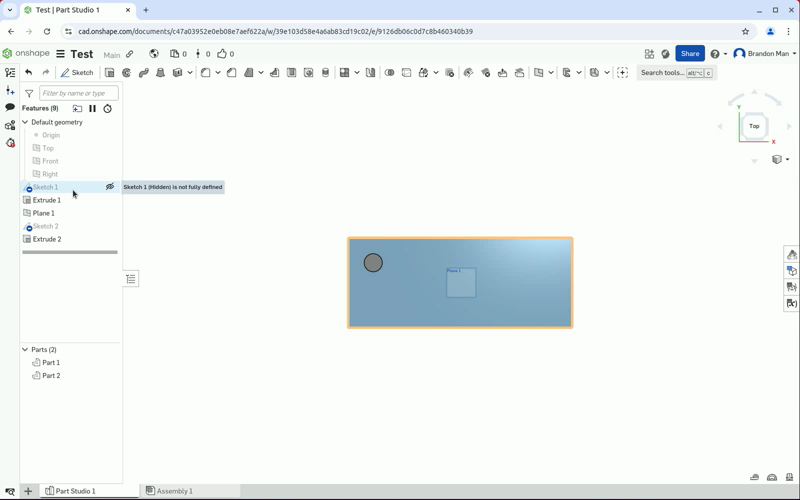
click(73, 189)
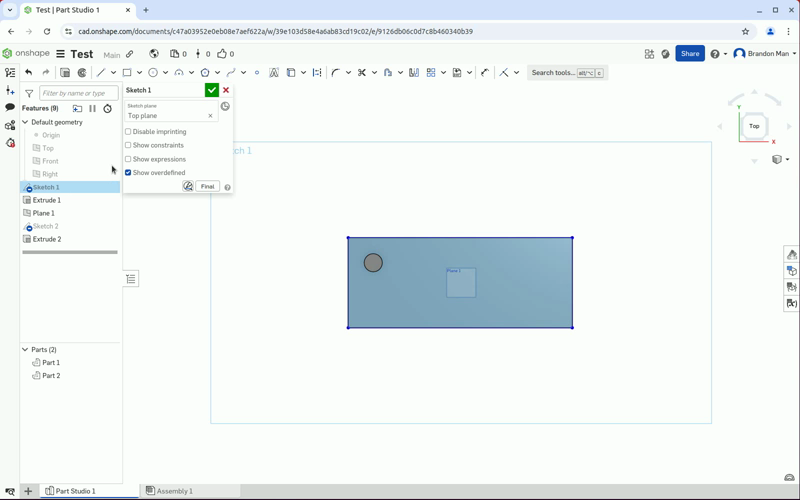
mouse_move(229, 92)
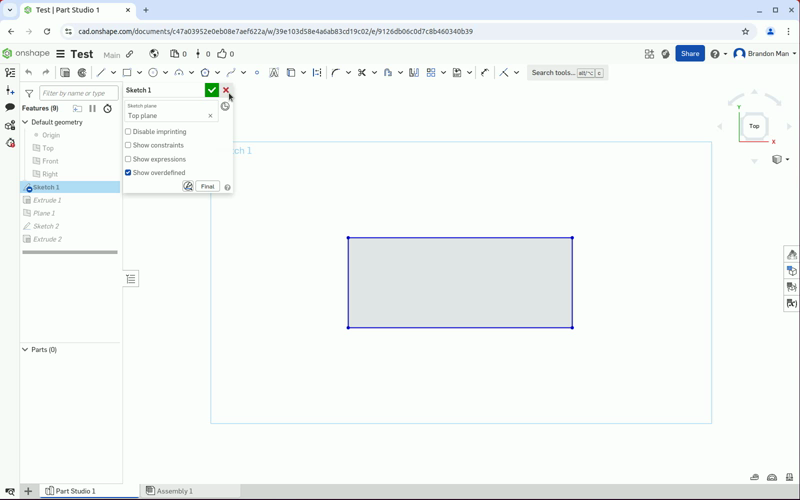
click(229, 92)
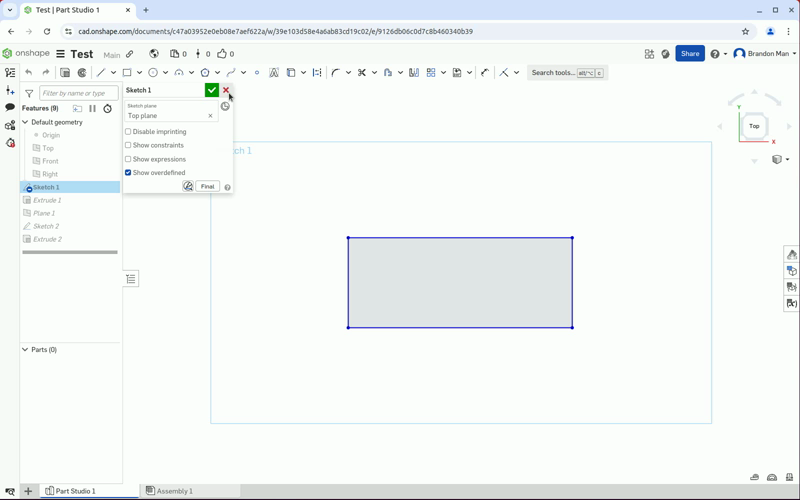
key(shift+s)
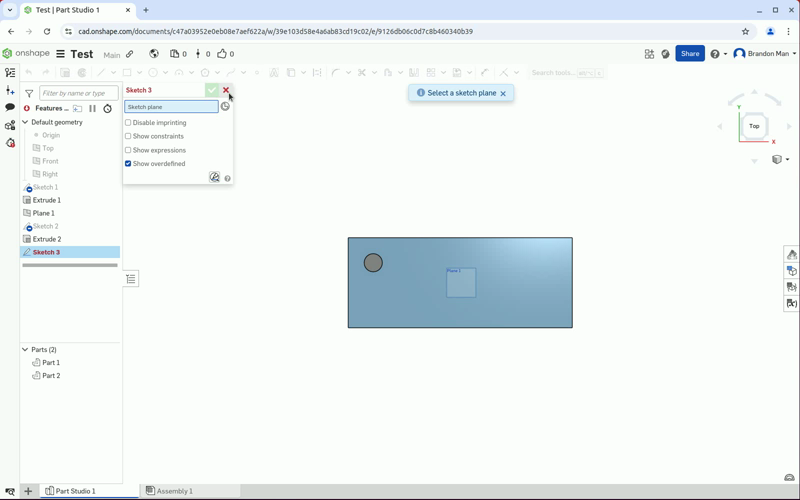
mouse_move(73, 215)
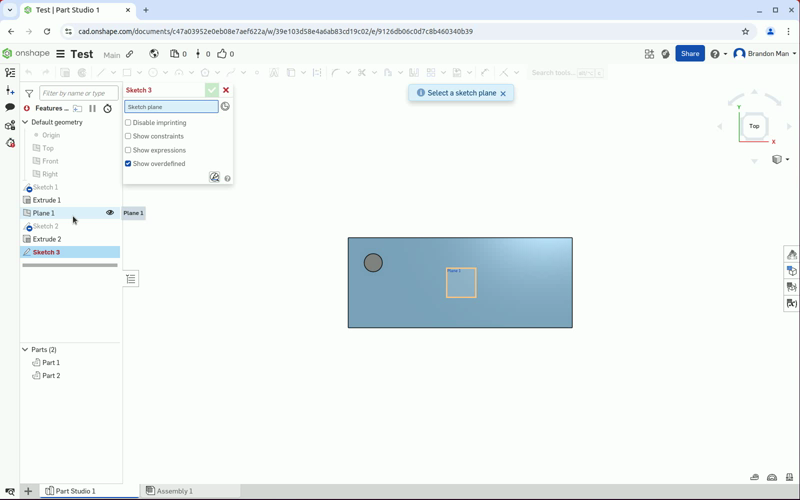
click(73, 215)
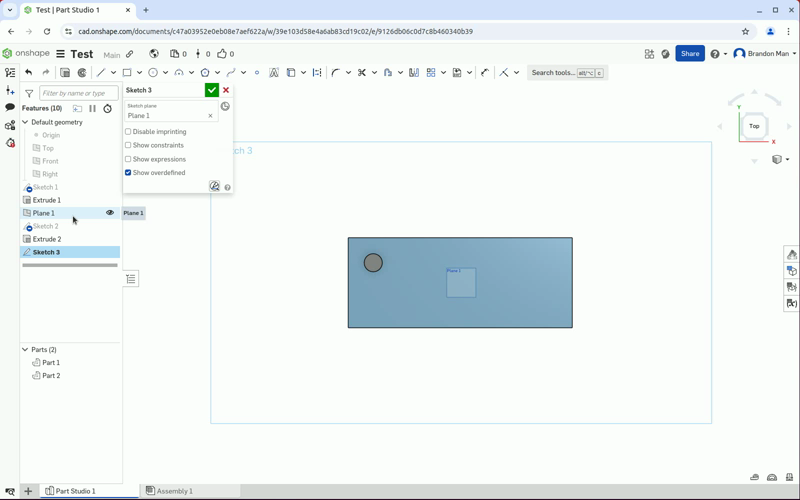
mouse_move(73, 352)
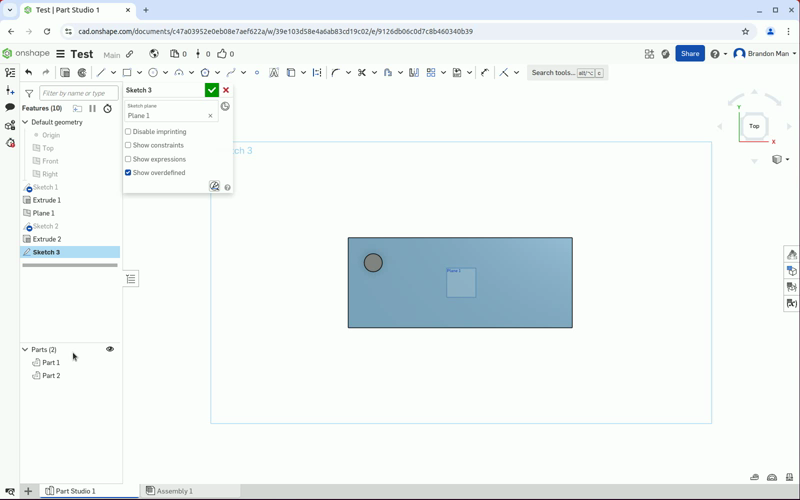
key(y)
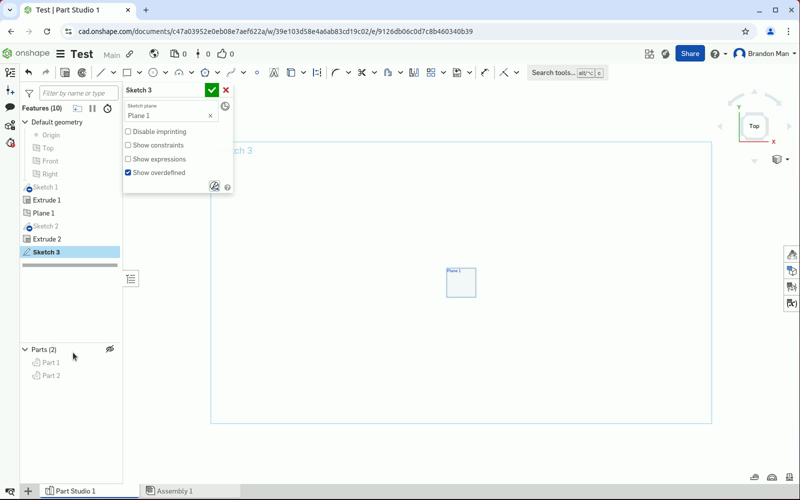
key(c)
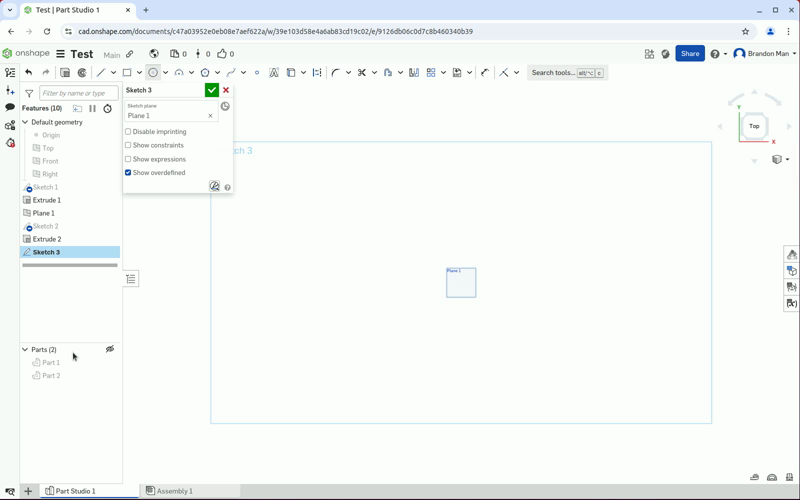
key_down(shift)
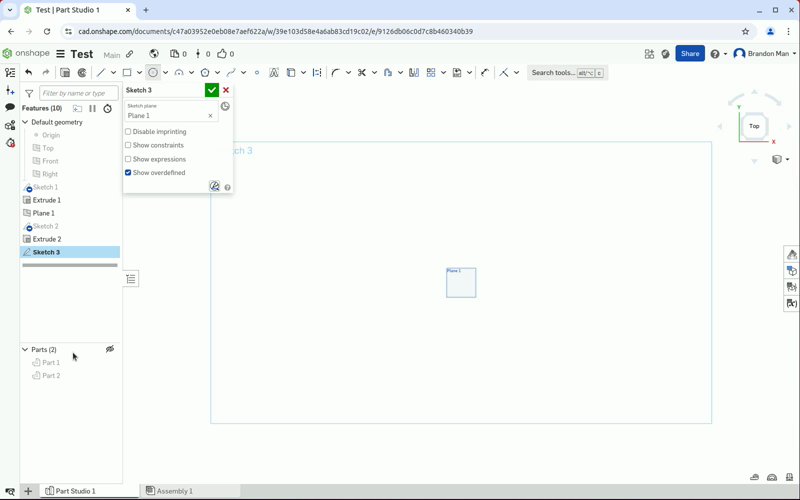
mouse_move(549, 262)
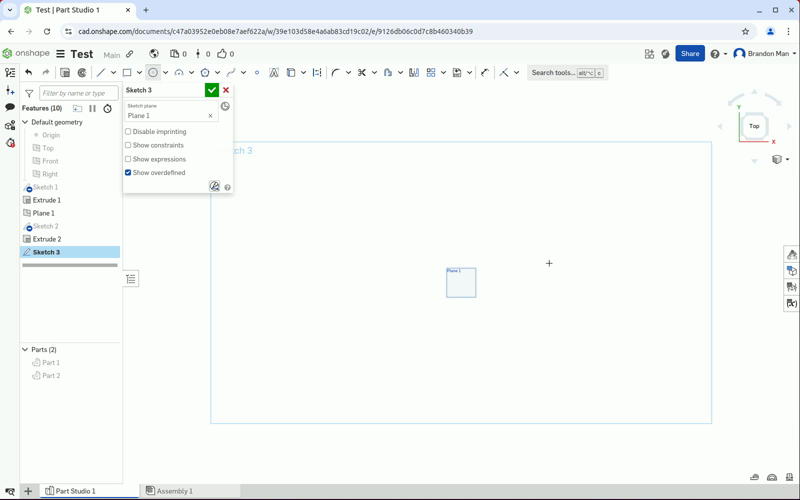
click(549, 262)
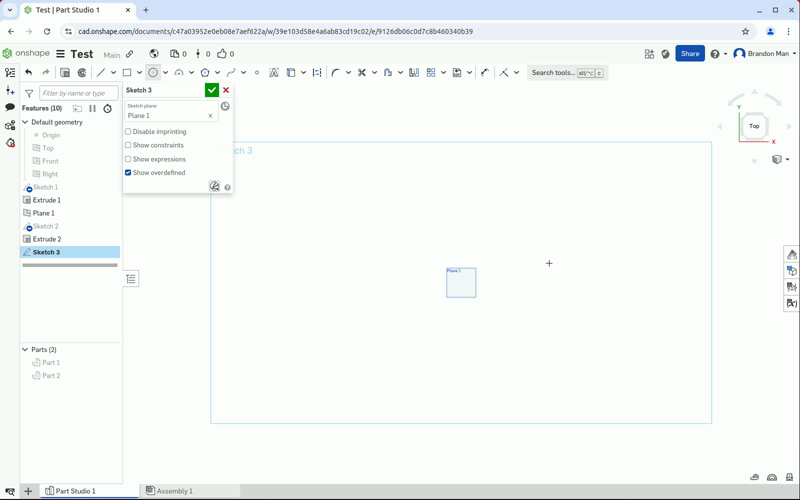
key_up(shift)
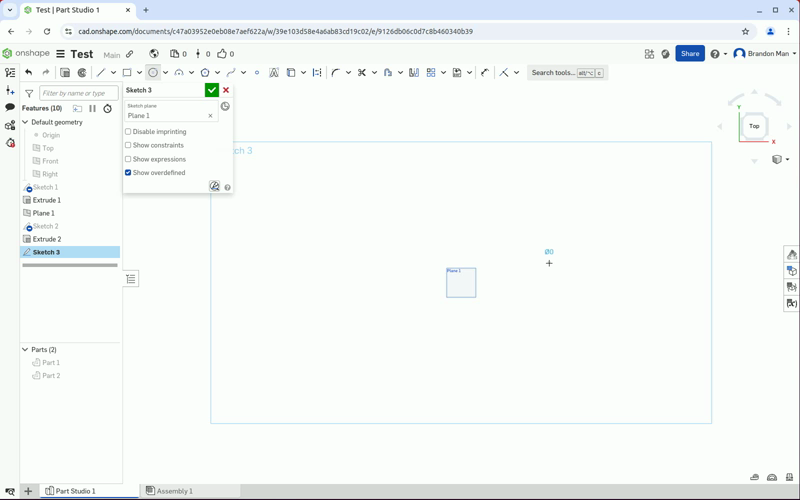
mouse_move(558, 262)
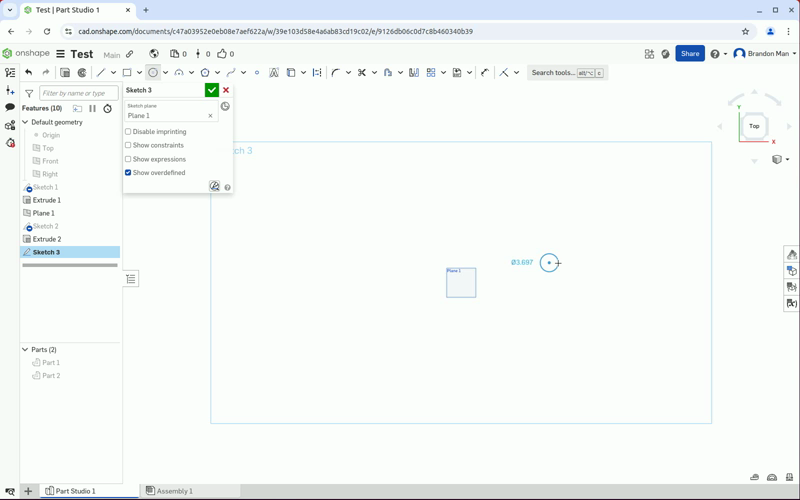
click(558, 262)
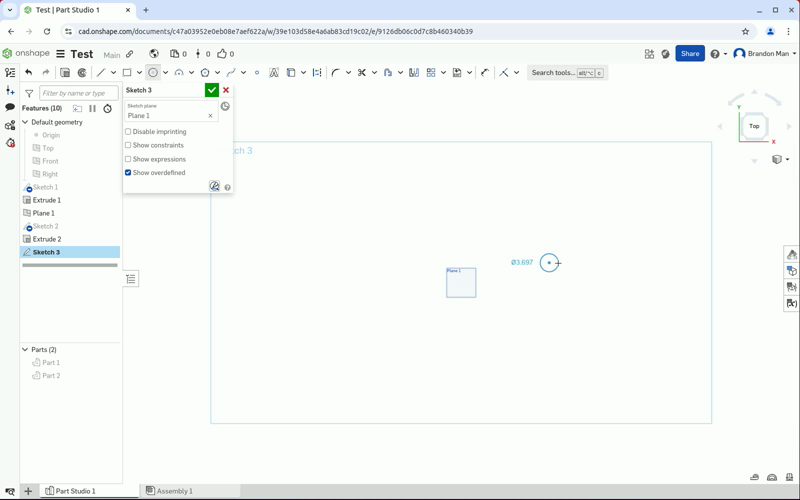
key(esc)
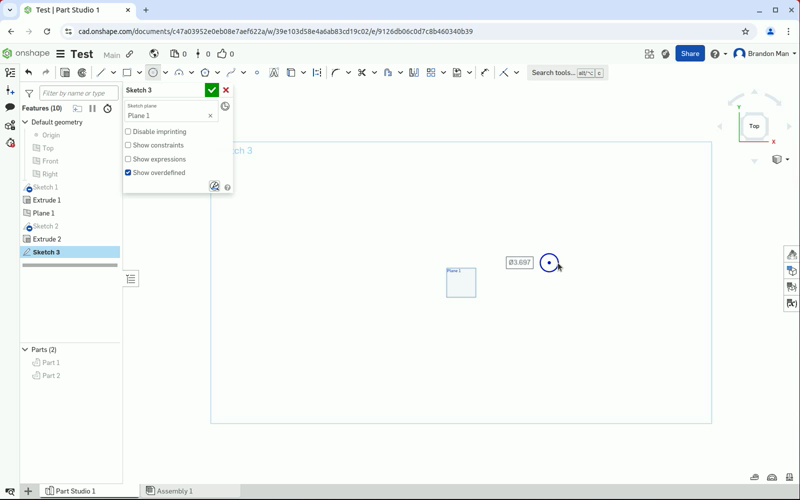
mouse_move(547, 264)
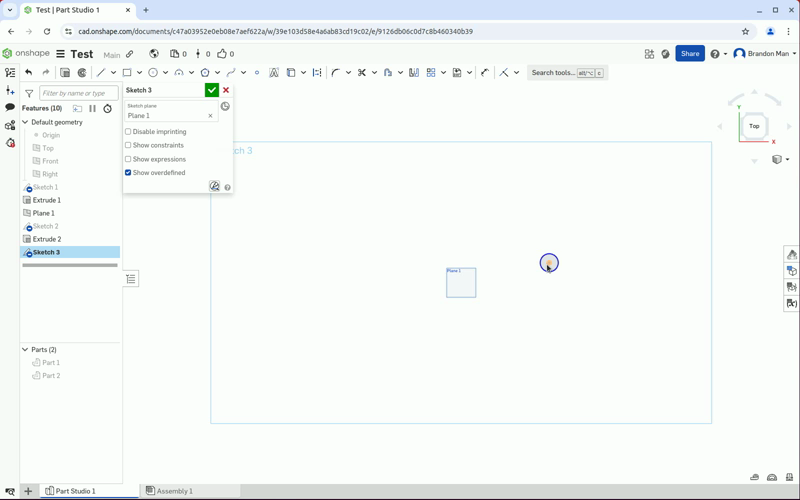
scroll(6)
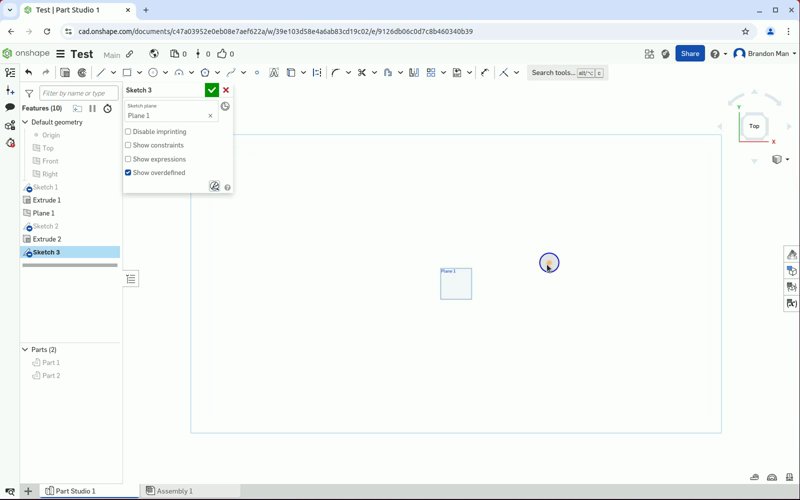
scroll(6)
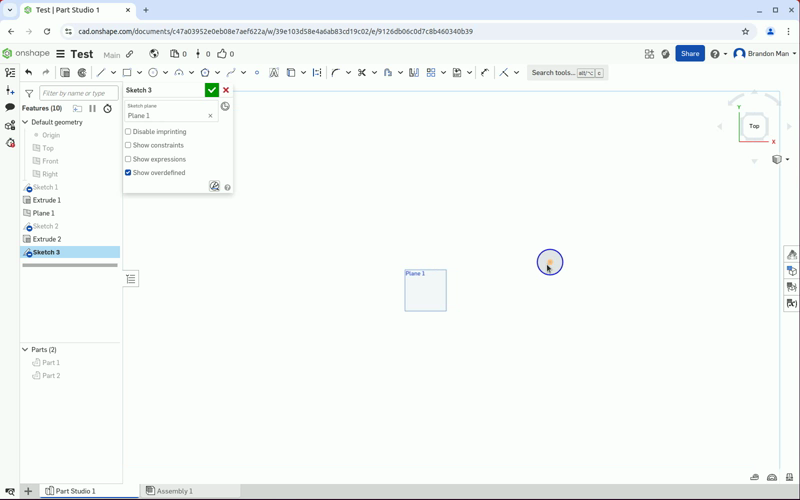
scroll(6)
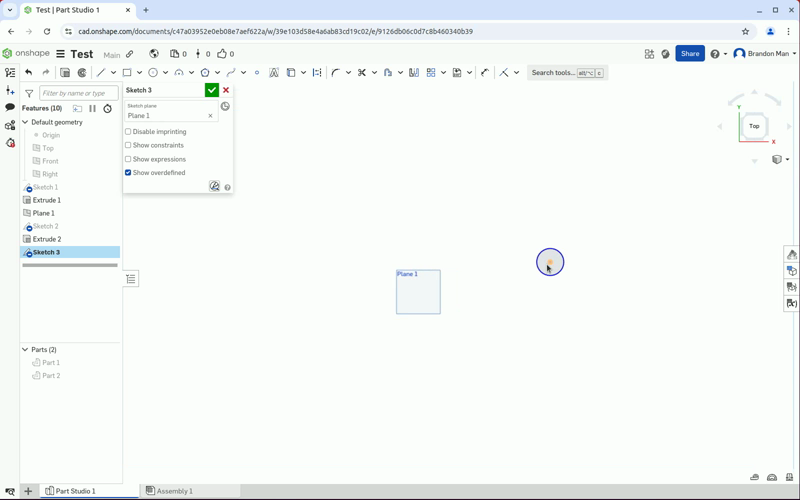
scroll(6)
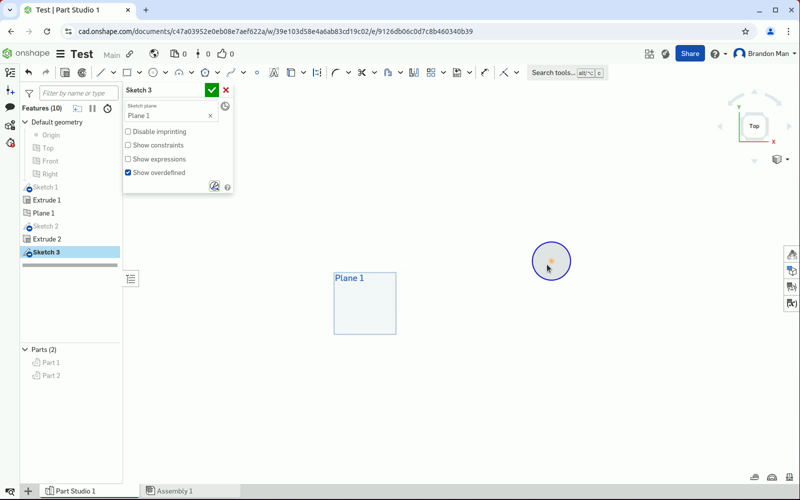
scroll(6)
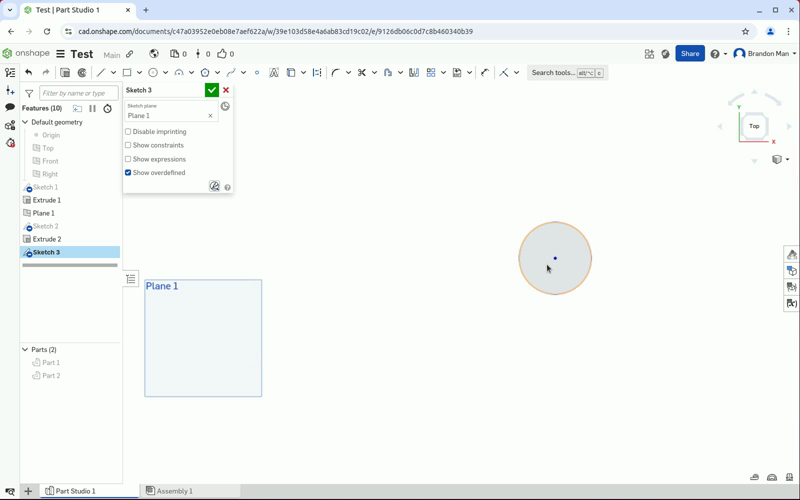
scroll(6)
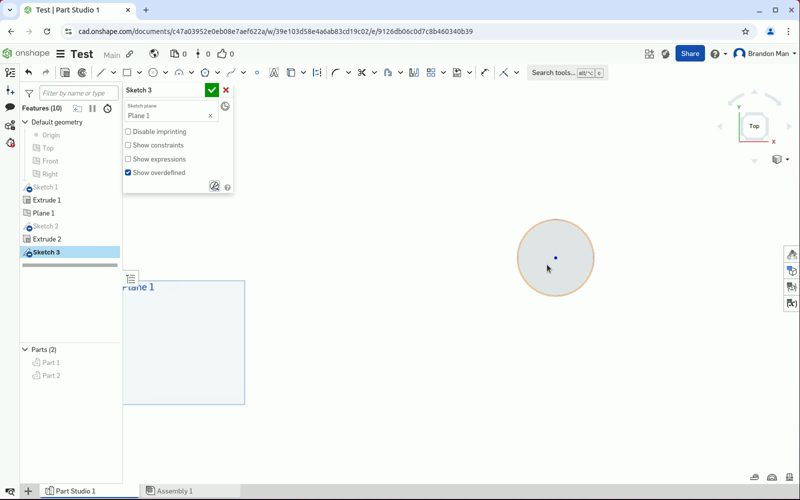
scroll(6)
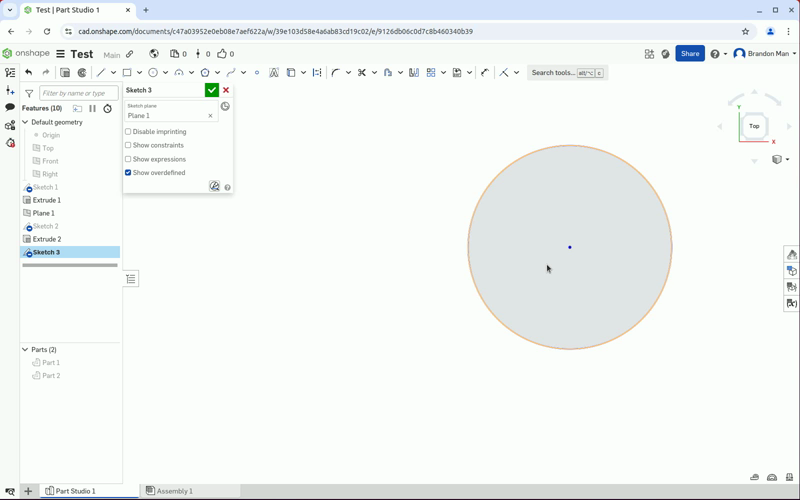
click(547, 264)
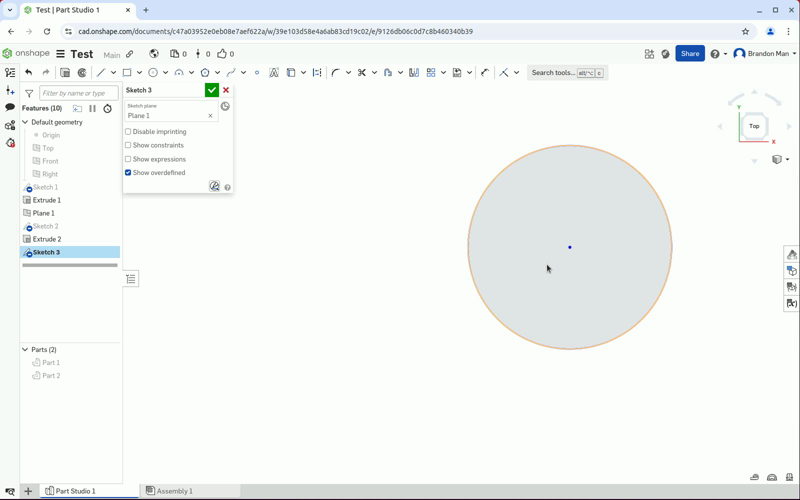
scroll(-6)
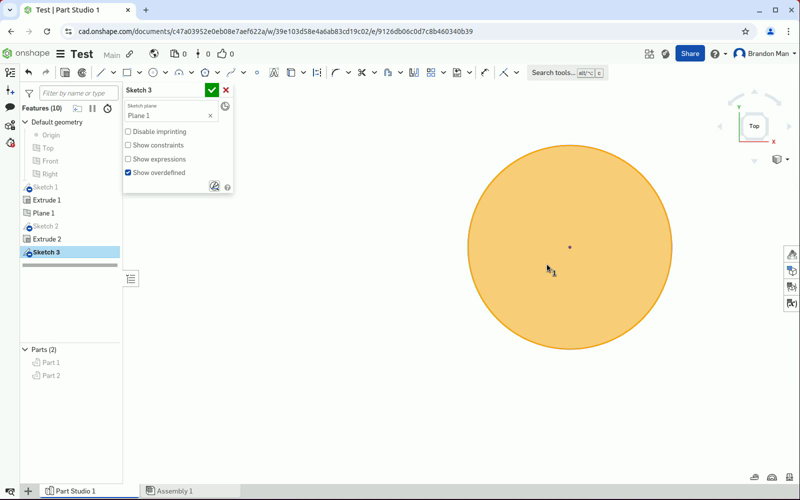
scroll(-6)
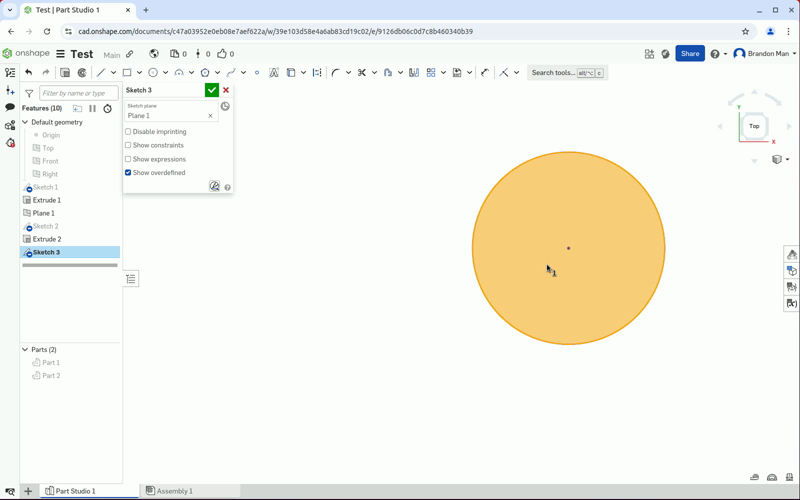
scroll(-6)
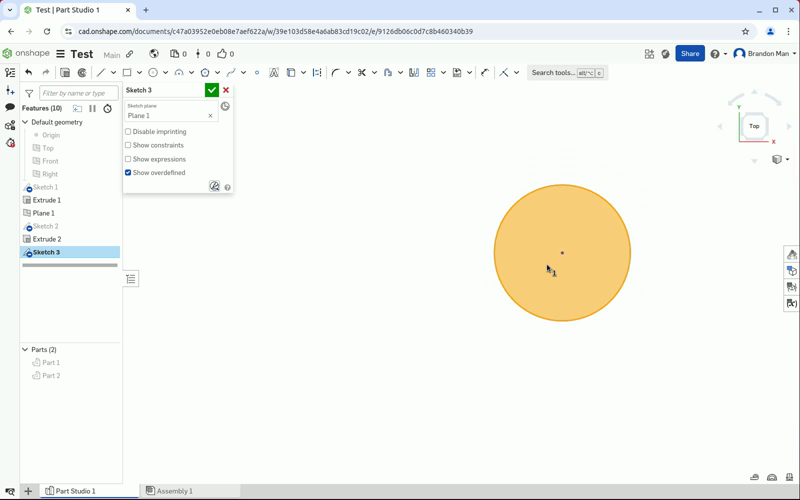
scroll(-6)
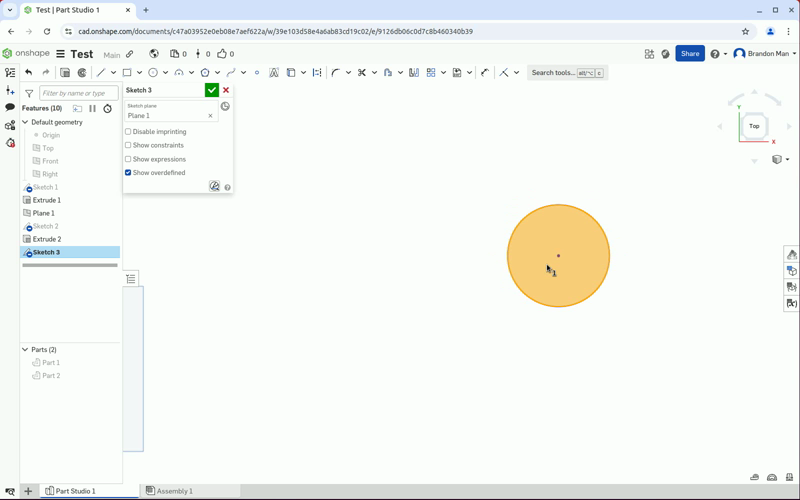
scroll(-6)
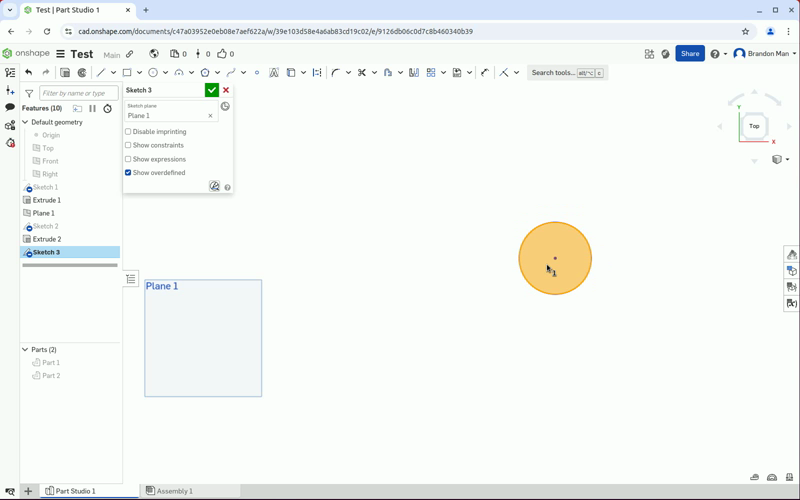
scroll(-6)
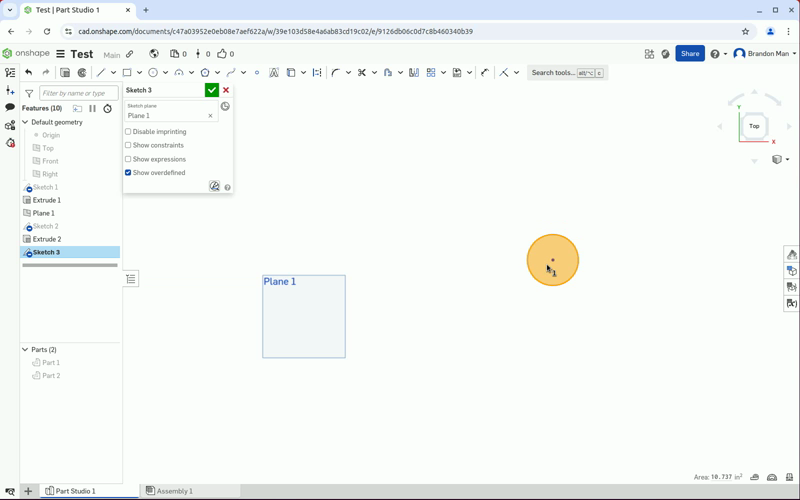
scroll(-6)
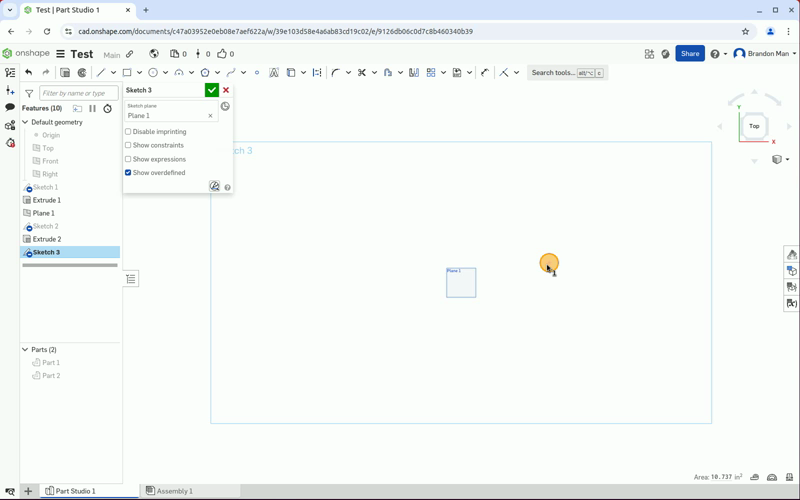
mouse_move(73, 352)
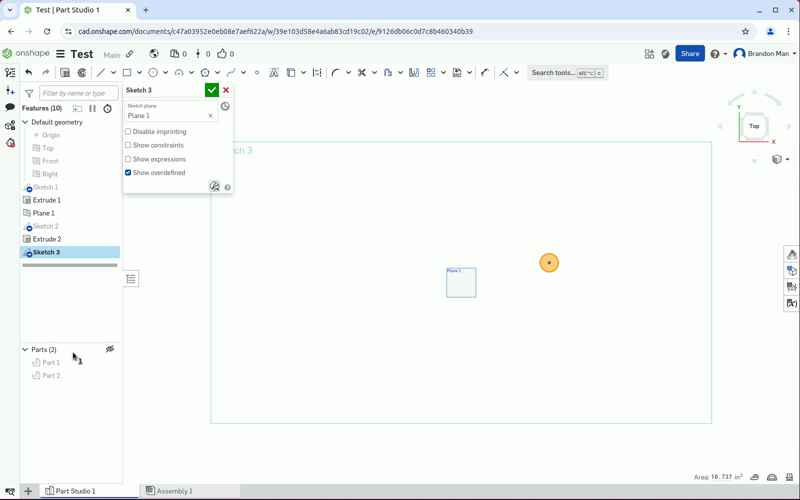
key(shift+y)
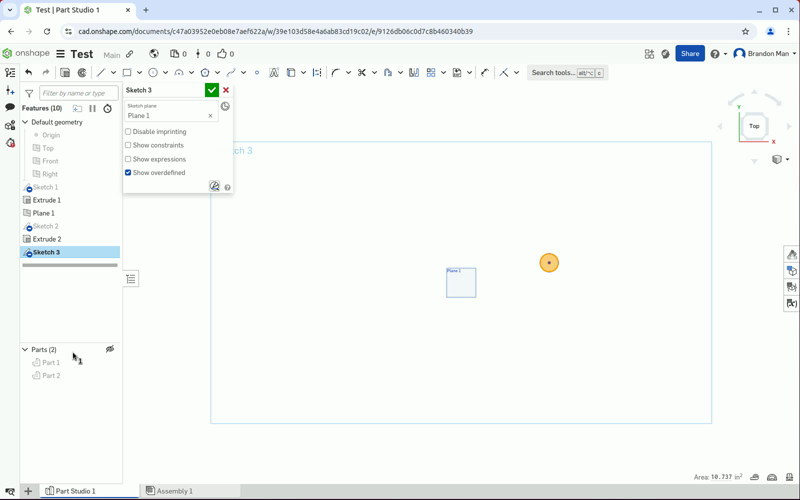
key(shift+e)
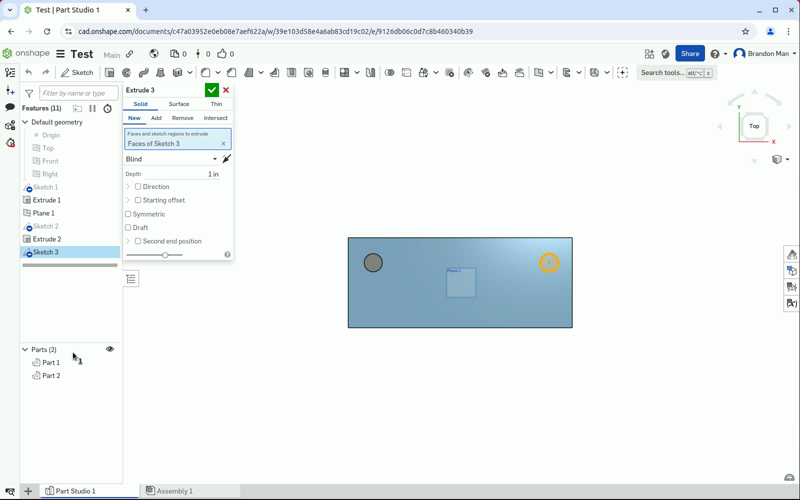
mouse_move(143, 106)
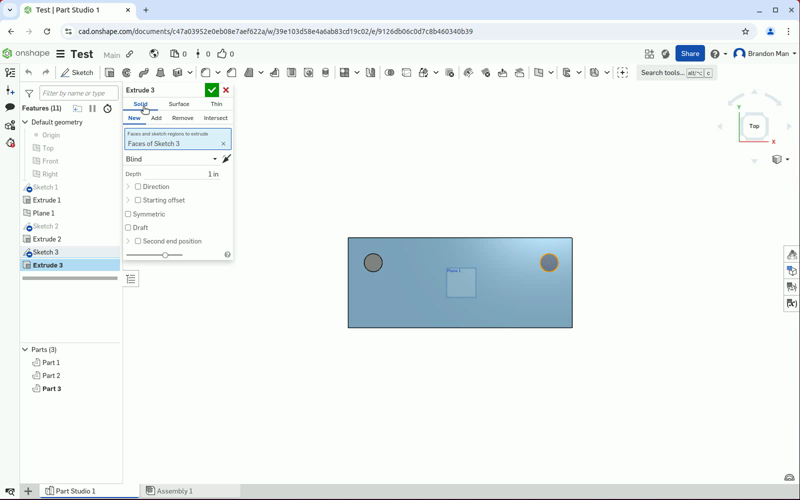
click(143, 106)
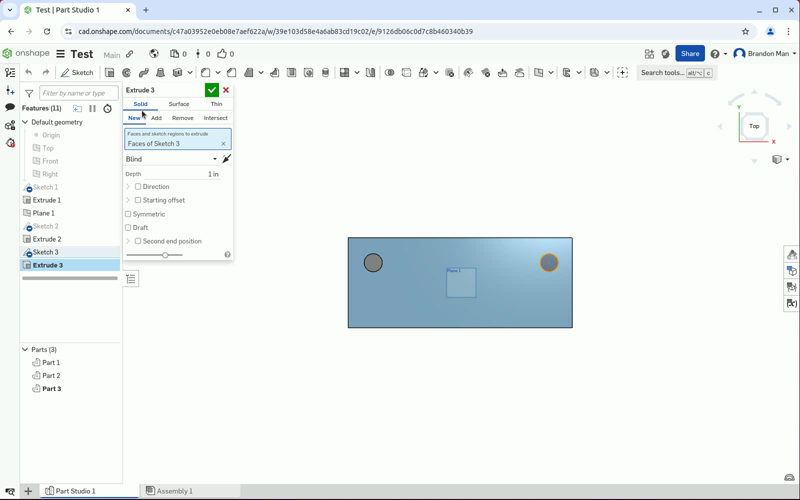
mouse_move(137, 120)
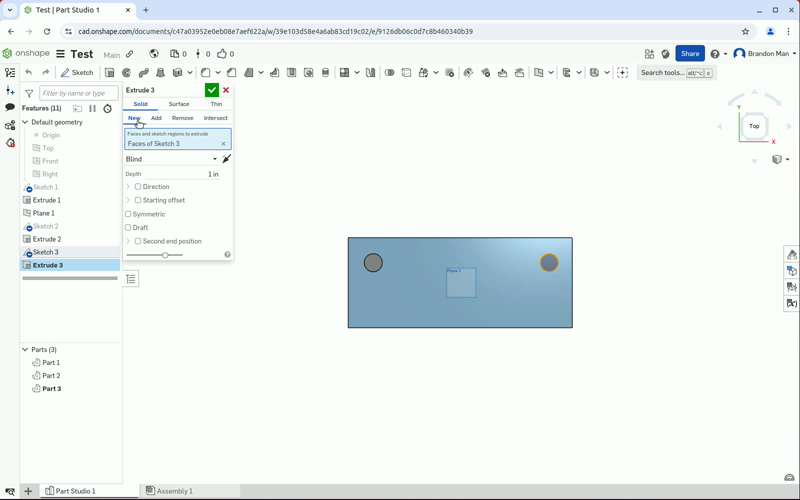
click(137, 120)
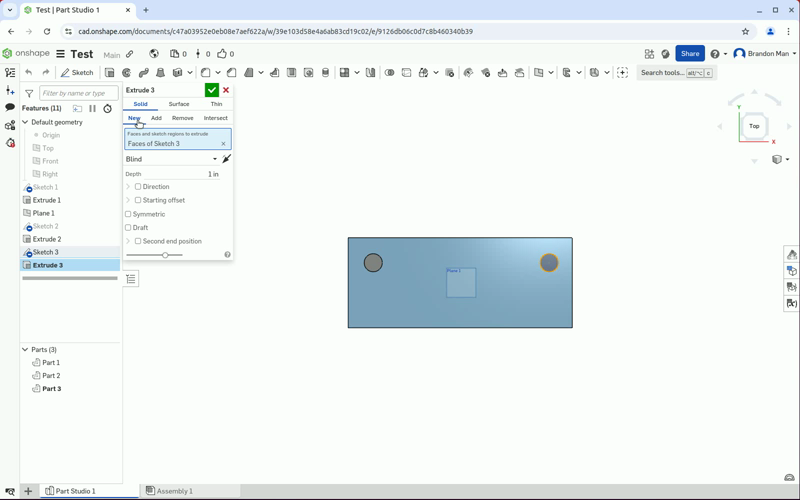
key(tab, 4)
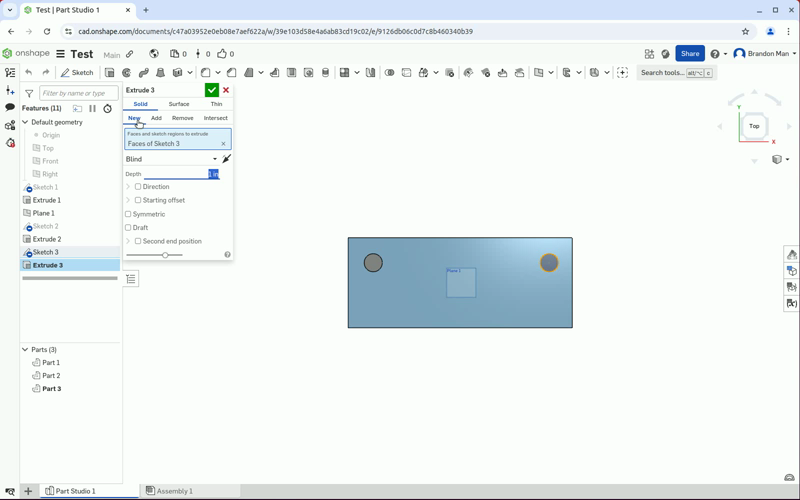
text(5.296)
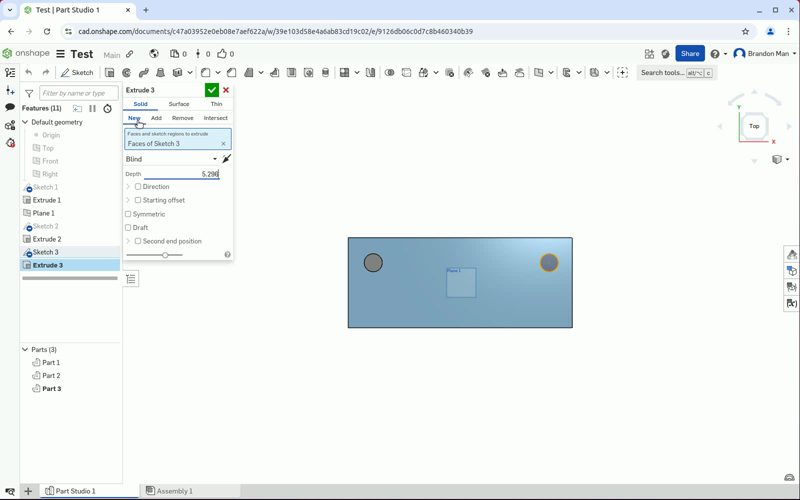
key(enter)
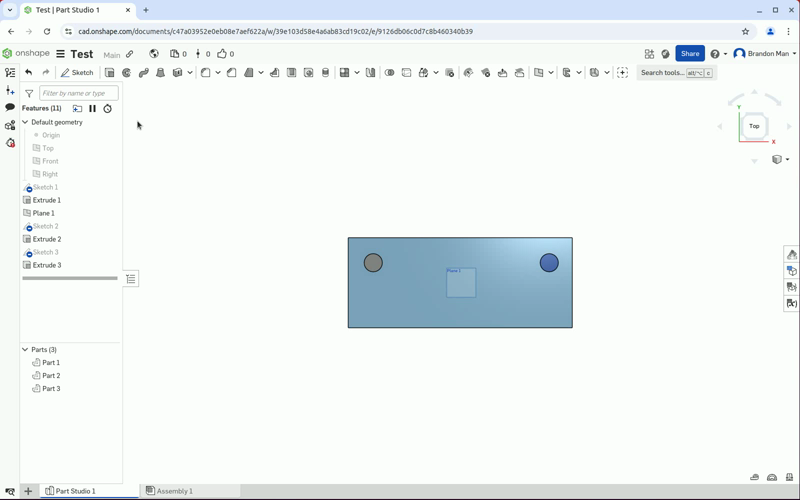
key(shift+h)
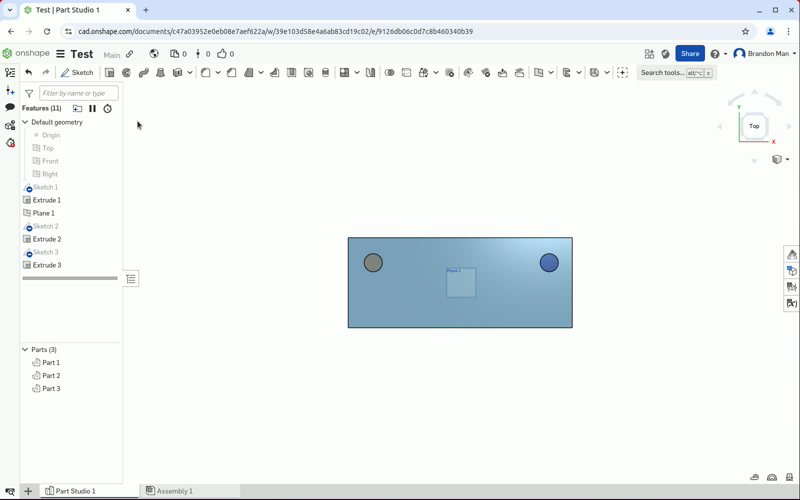
key(shift+h)
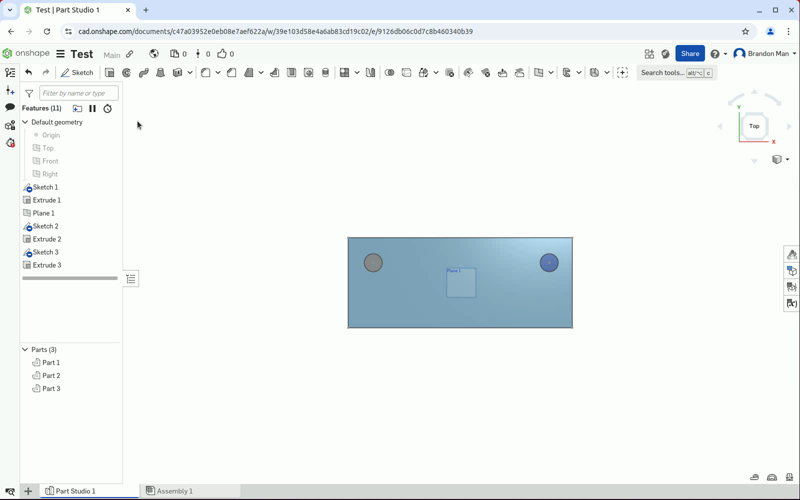
key(shift+7)
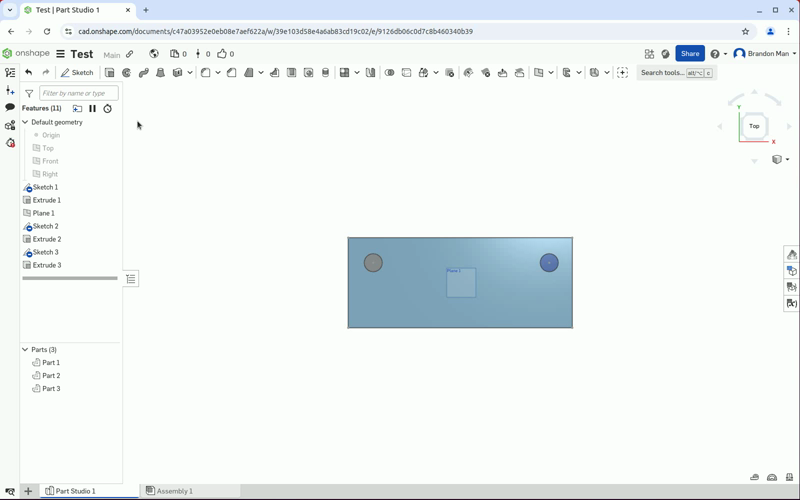
key(up, 3)
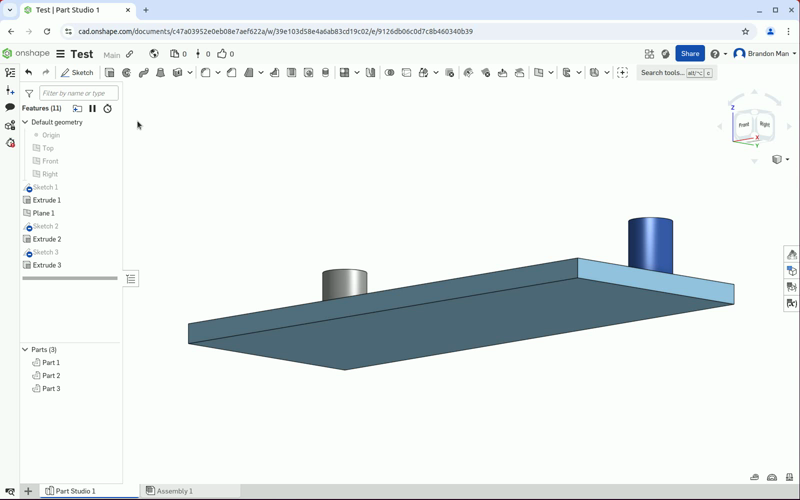
key(left, 3)
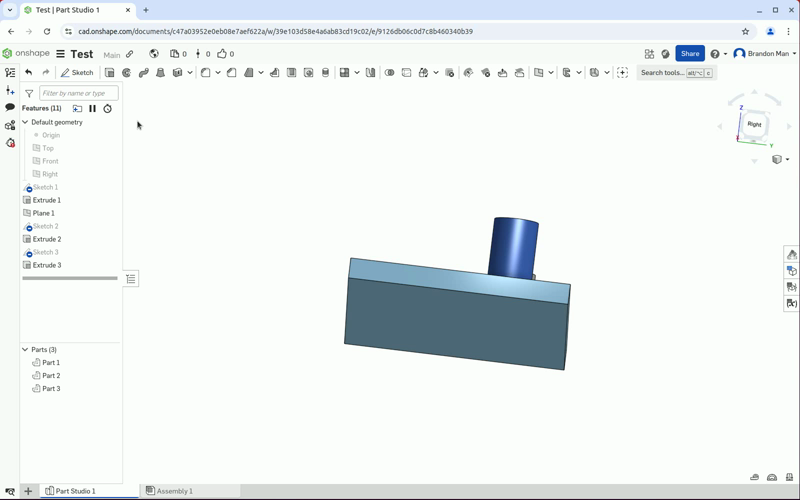
key(right, 3)
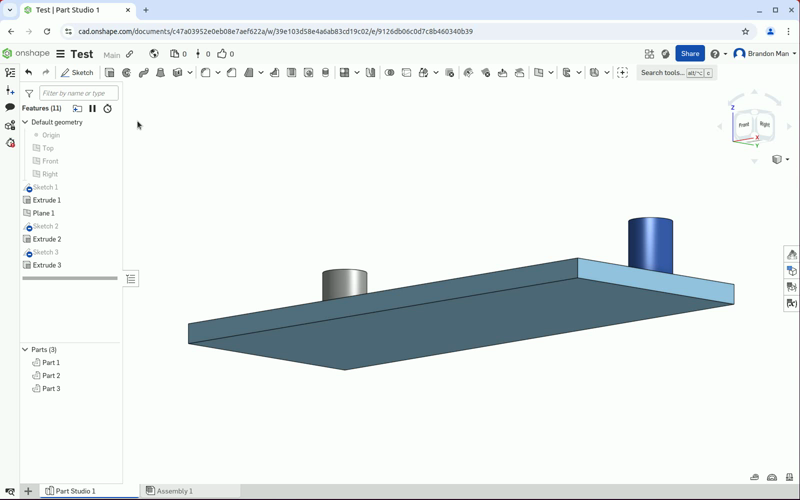
key(down, 3)
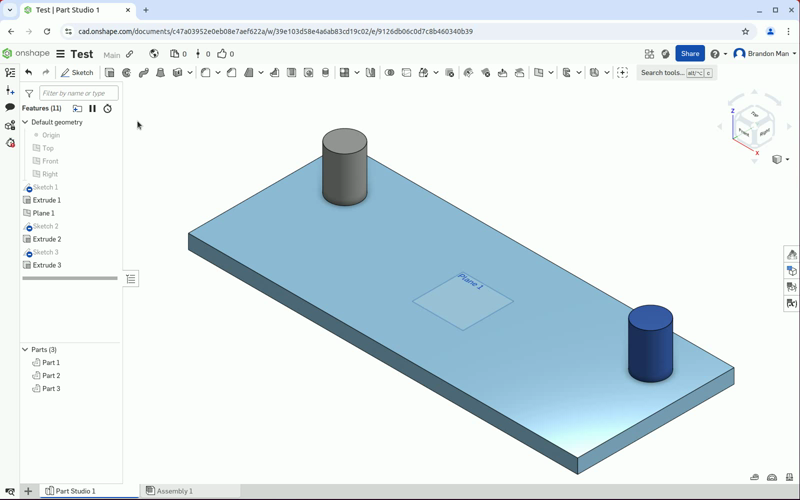
mouse_move(73, 189)
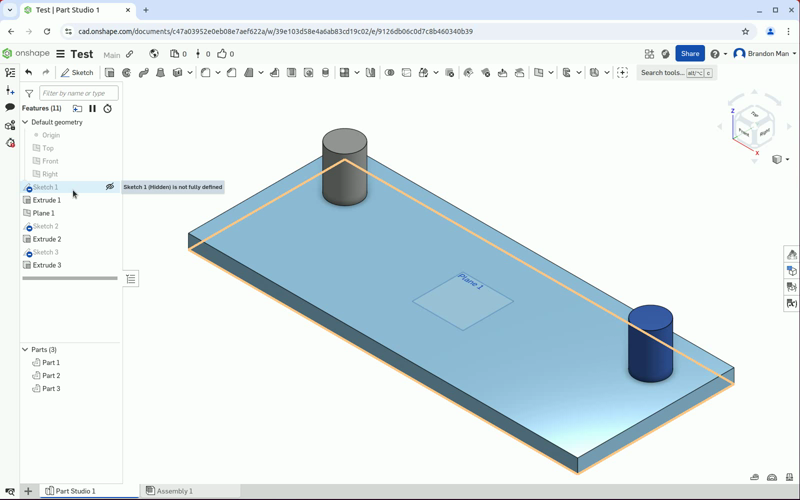
click(73, 189)